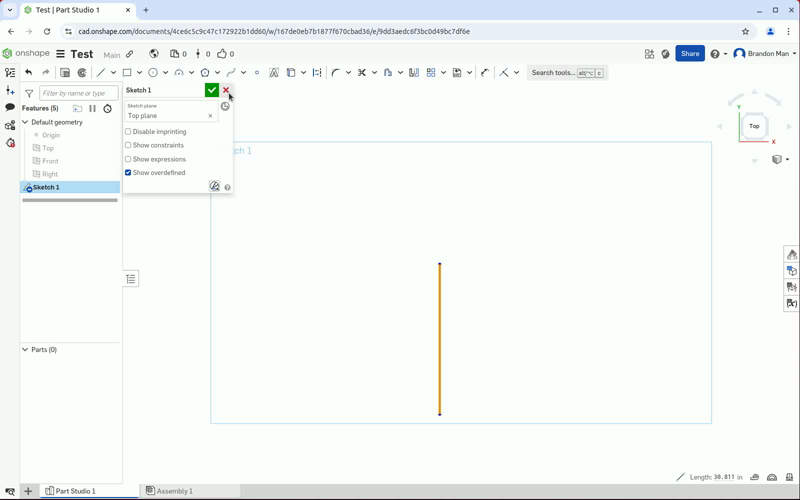
key(shift+h)
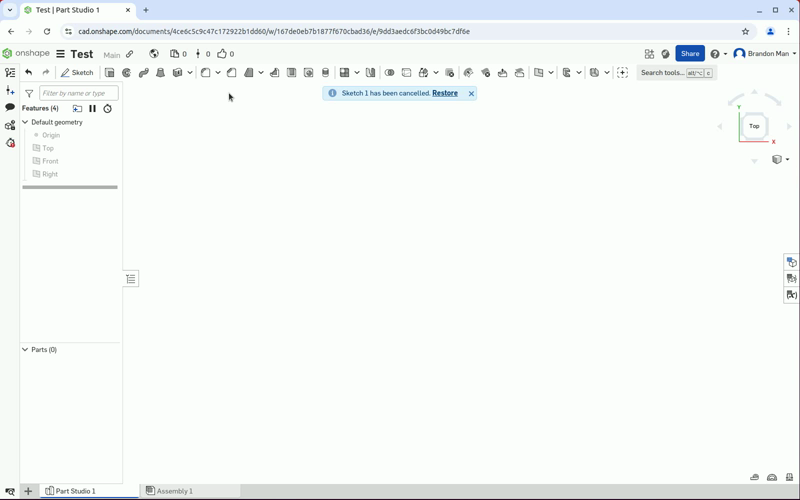
mouse_move(73, 352)
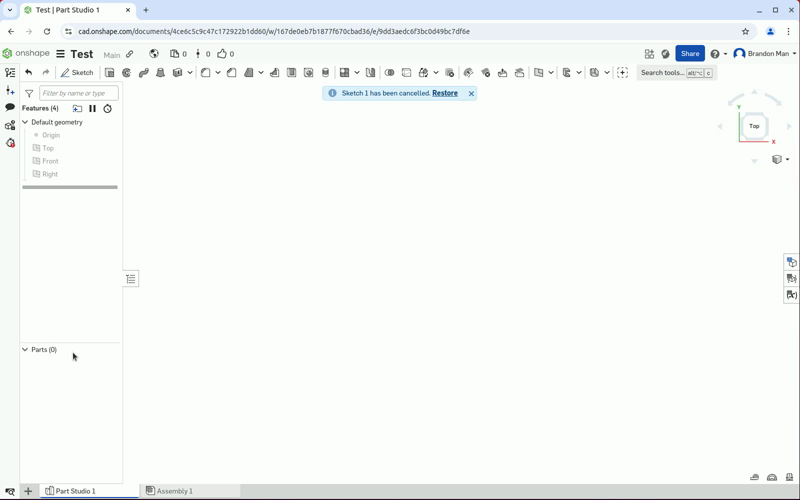
key(y)
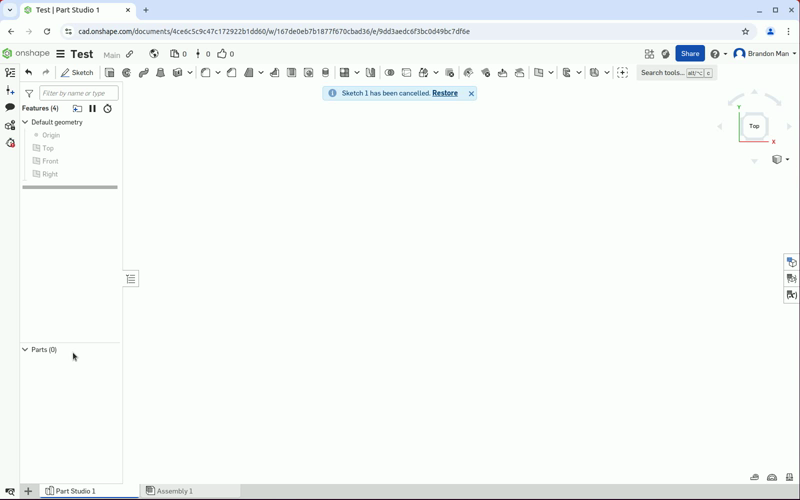
key(shift+p)
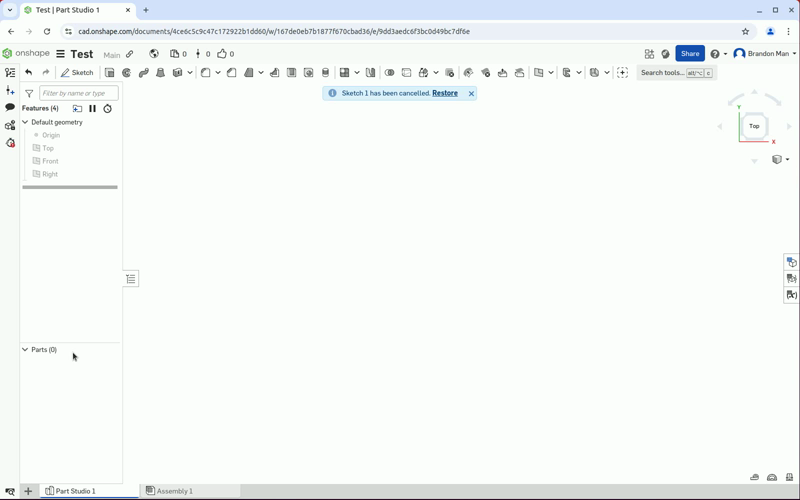
key(space)
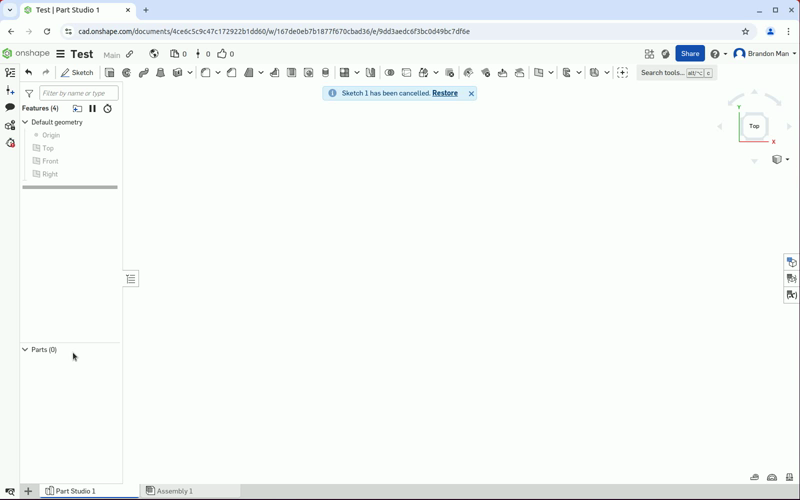
key_down(shift)
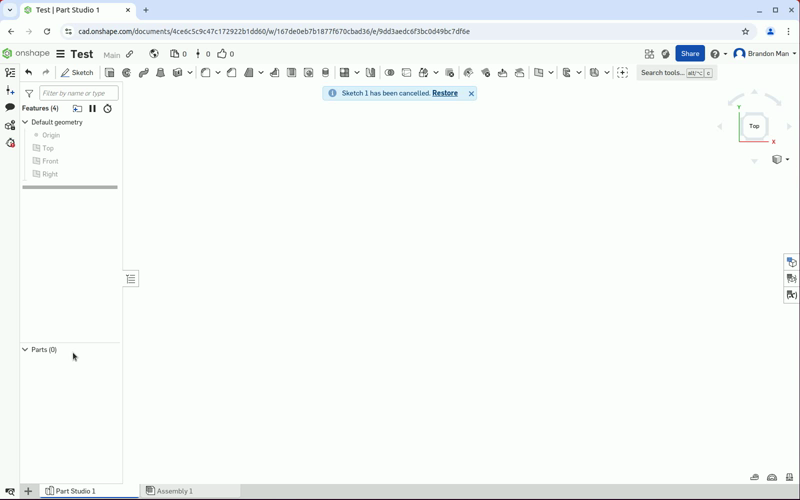
key(up)
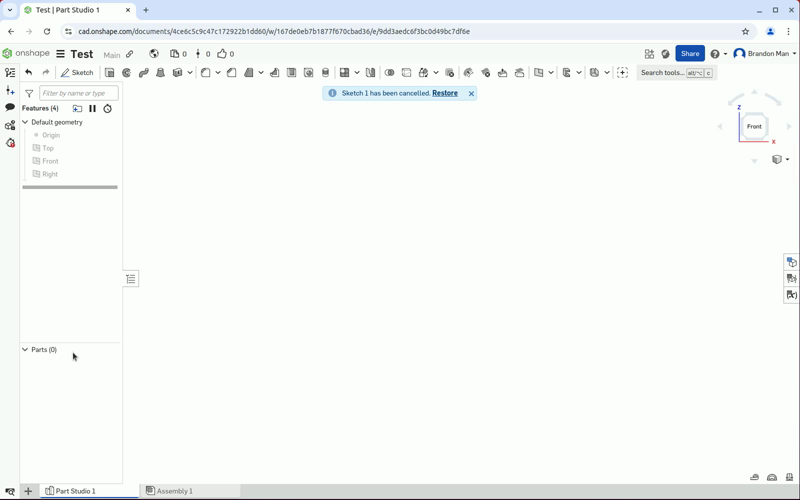
key_up(shift)
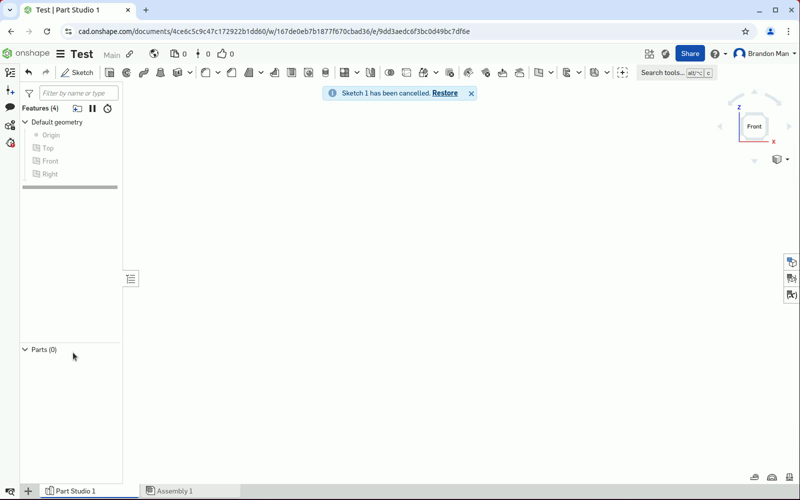
key(space)
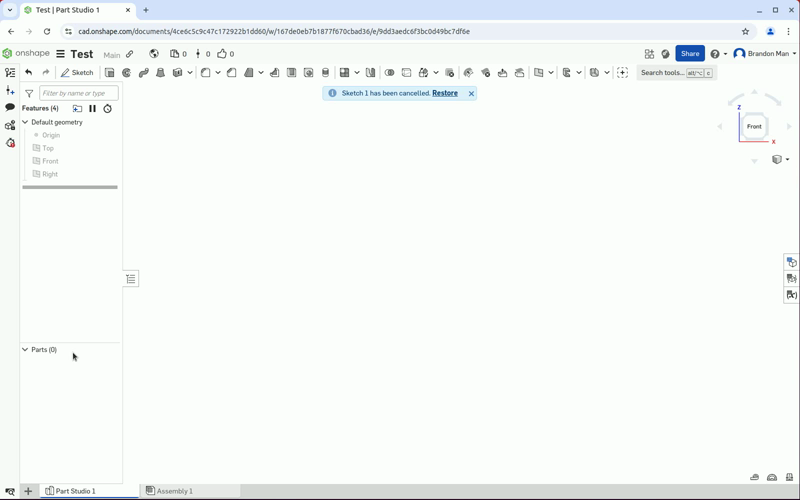
key_down(shift)
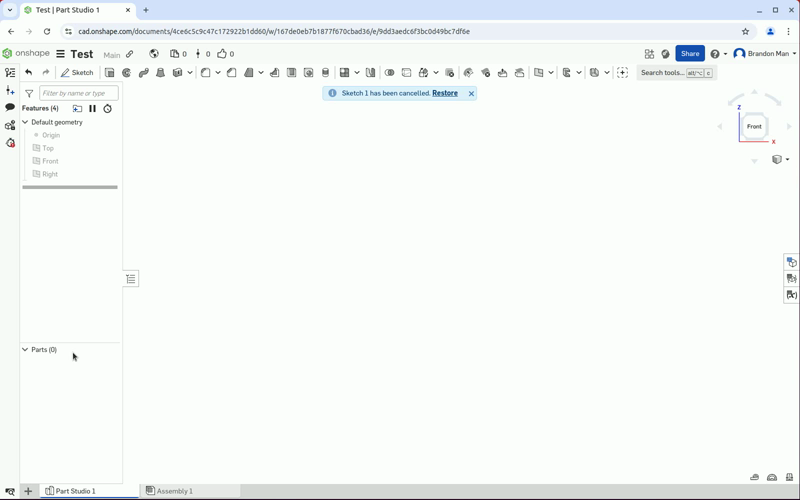
key(left)
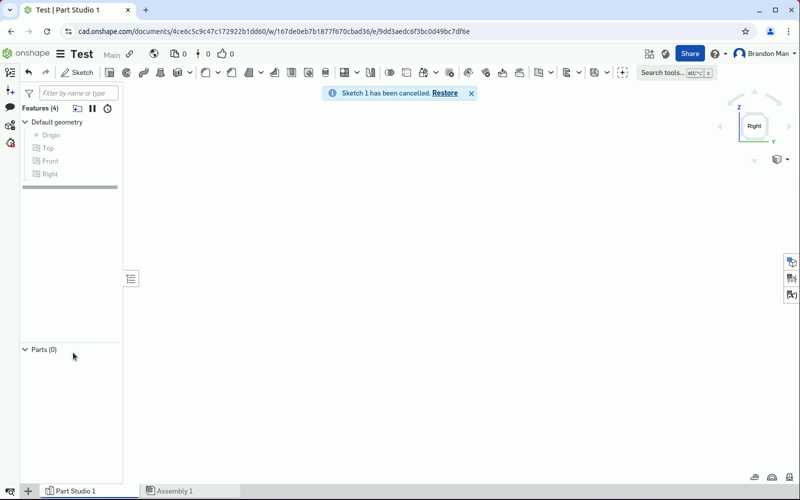
key_up(shift)
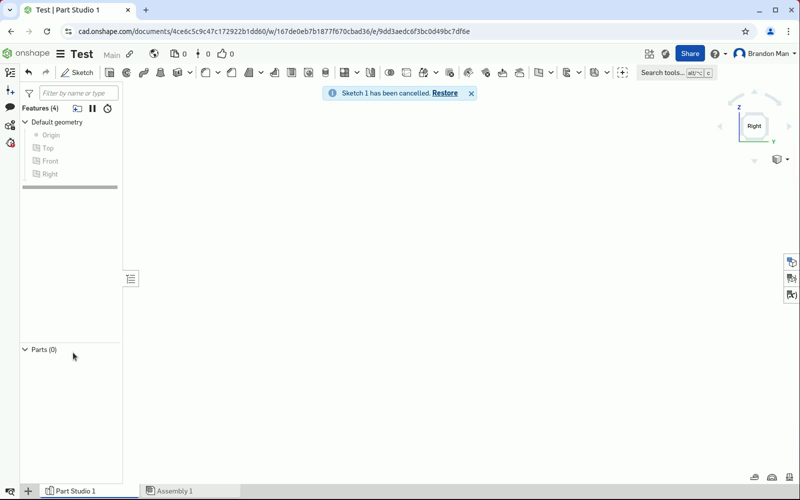
mouse_move(73, 352)
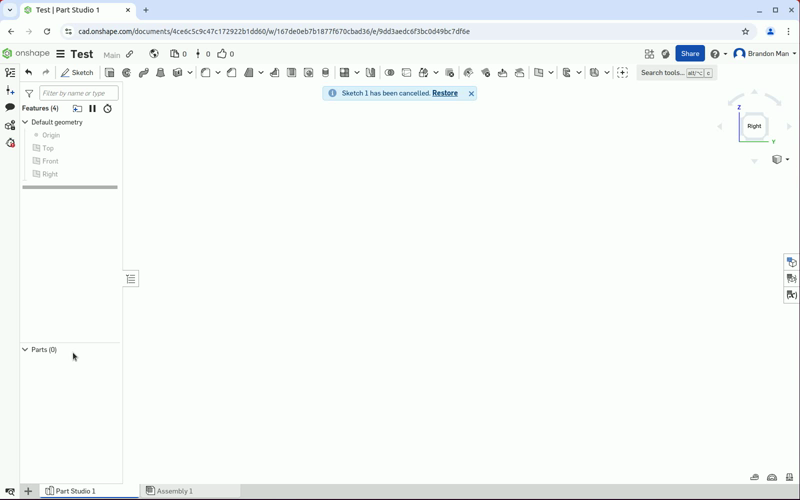
key(shift+y)
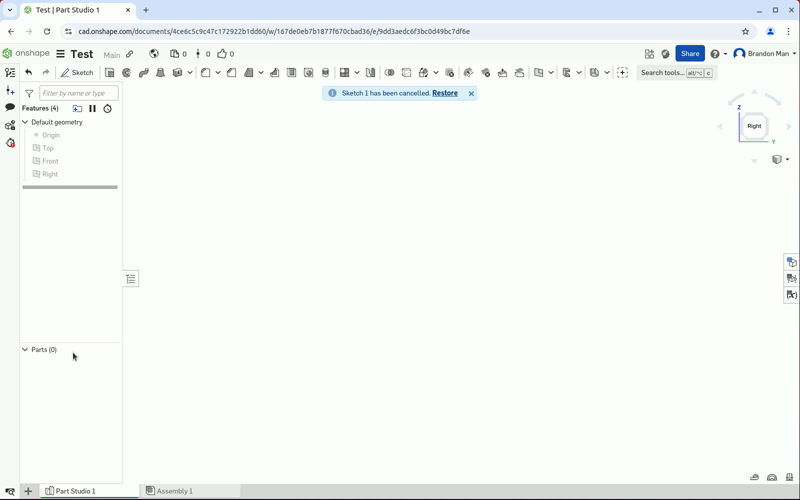
key(shift+s)
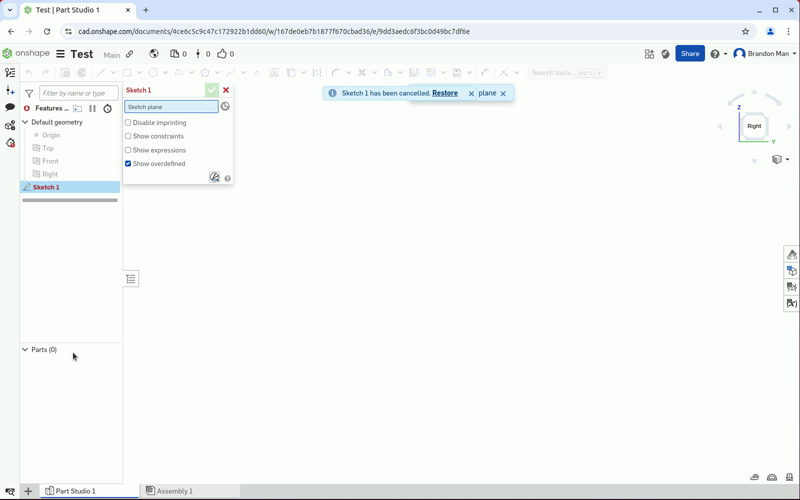
mouse_move(73, 176)
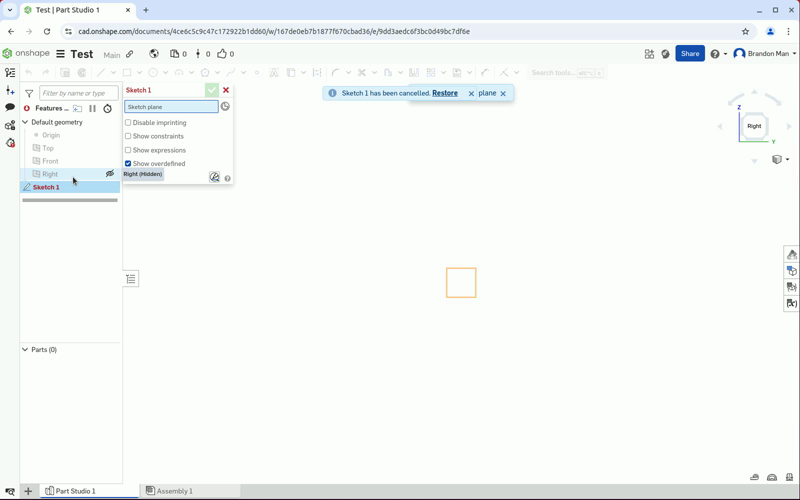
click(73, 176)
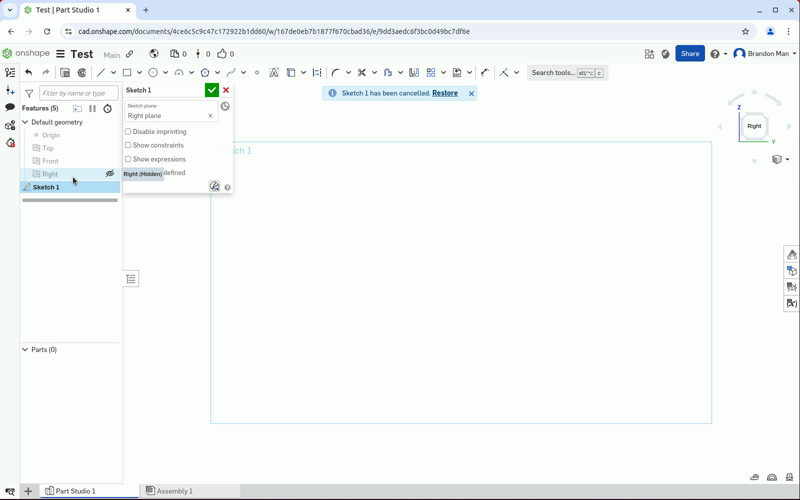
mouse_move(73, 352)
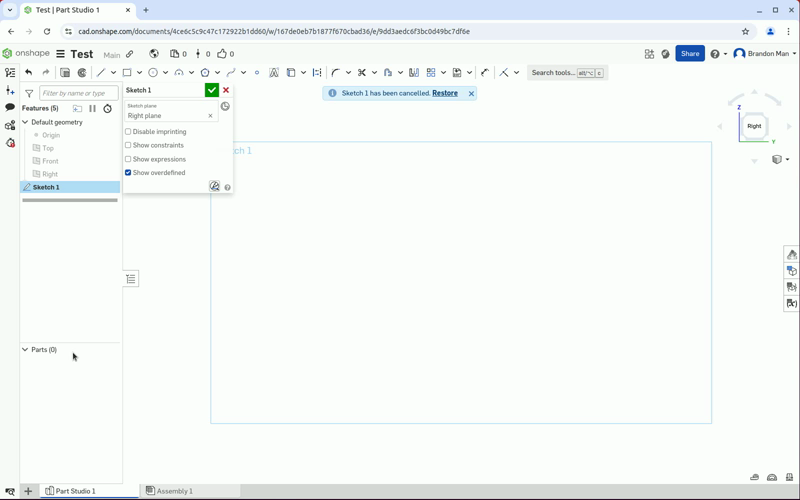
key(y)
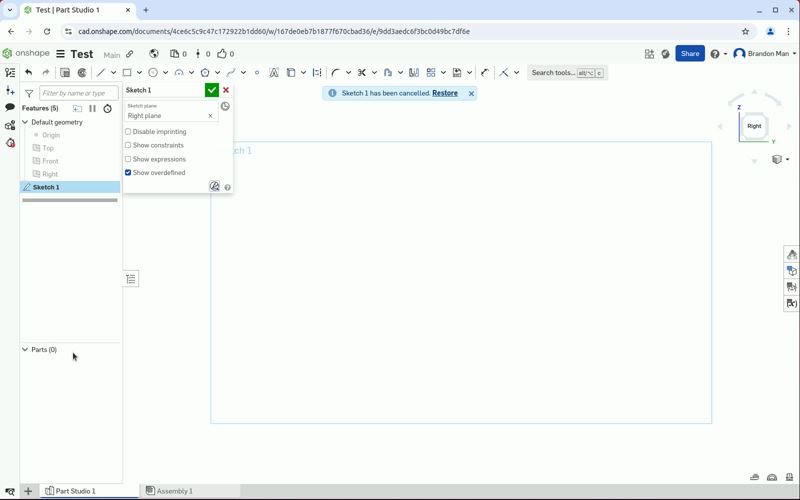
key(l)
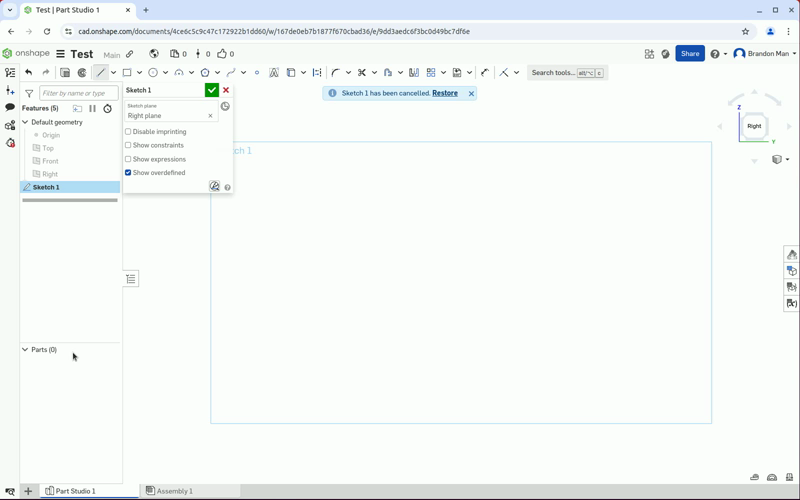
key_down(shift)
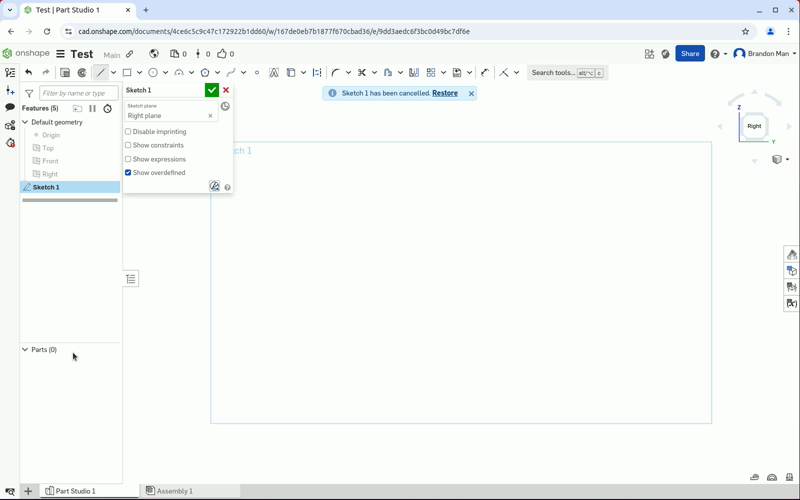
mouse_move(441, 189)
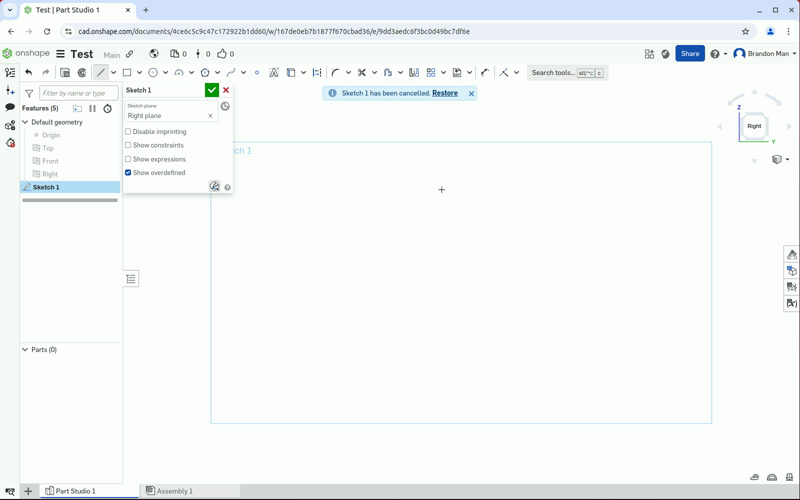
click(441, 189)
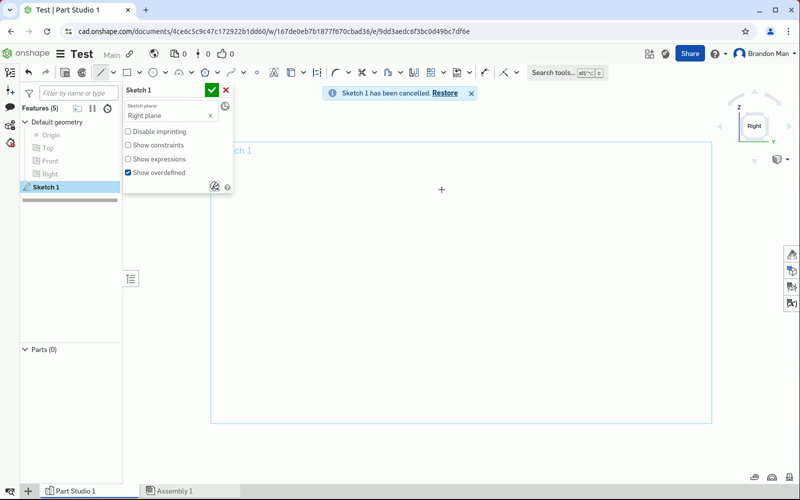
key_up(shift)
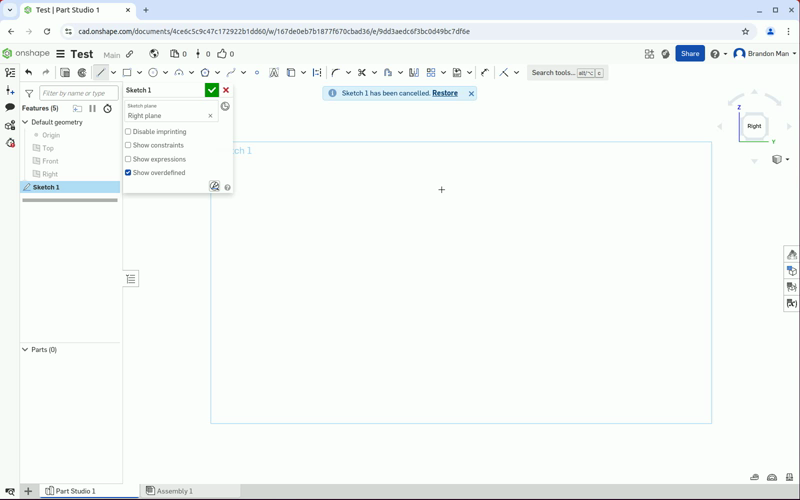
key_down(shift)
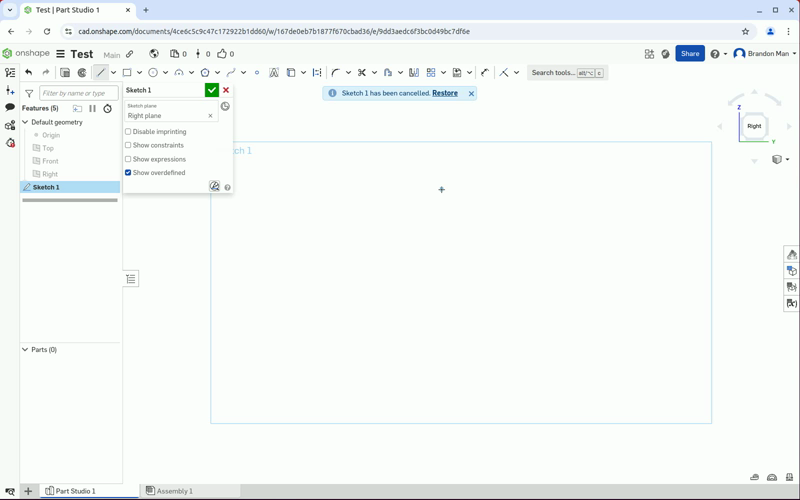
mouse_move(471, 189)
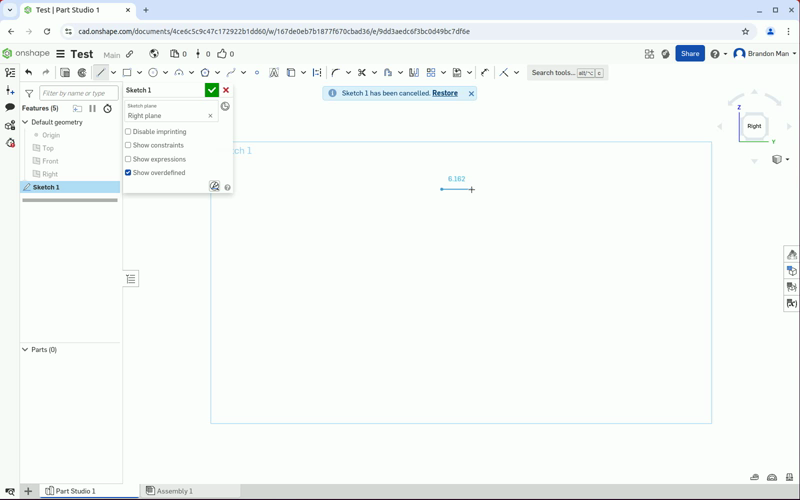
mouse_move(454, 189)
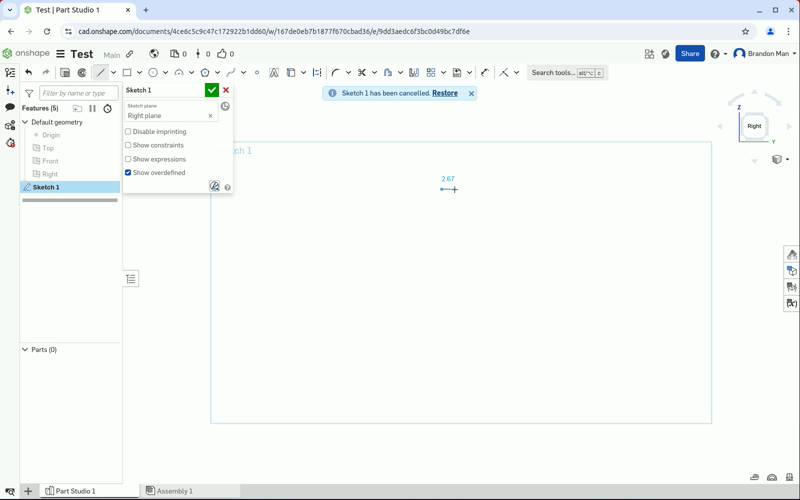
click(454, 189)
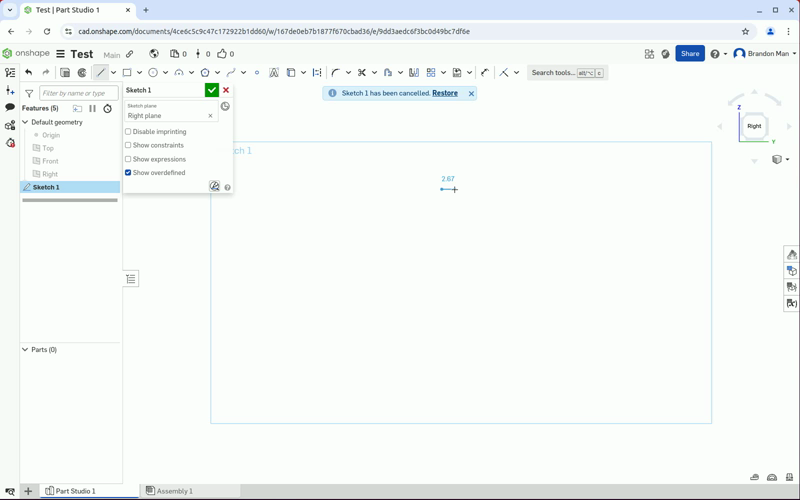
key_up(shift)
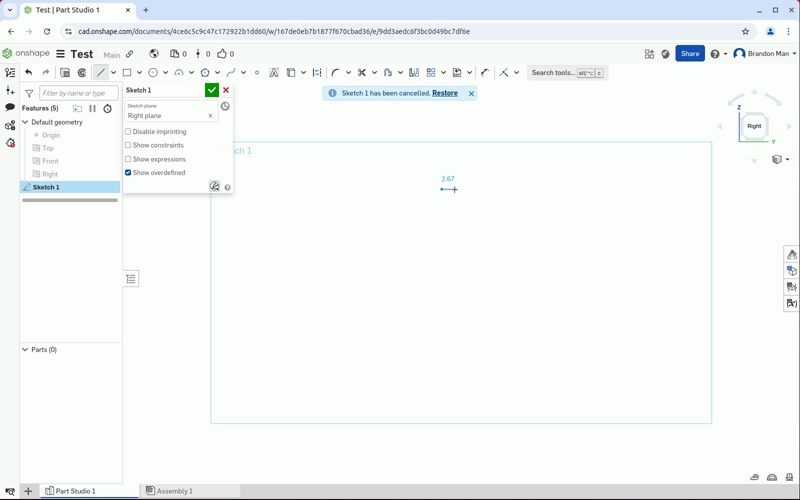
key(esc)
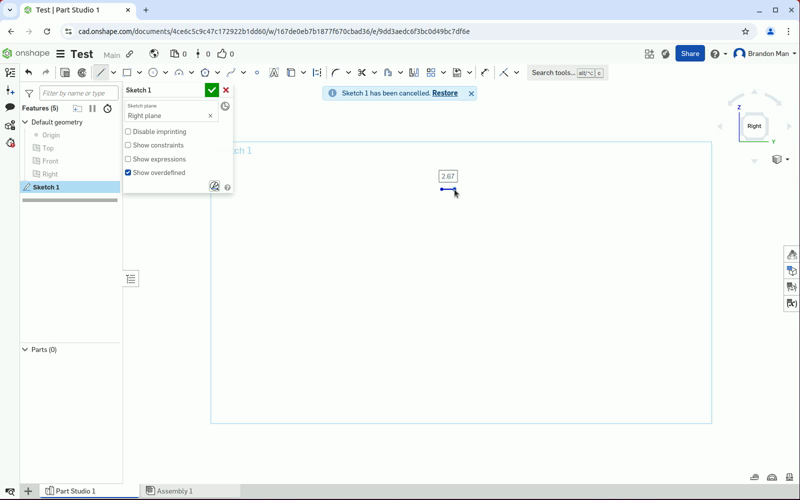
key(a)
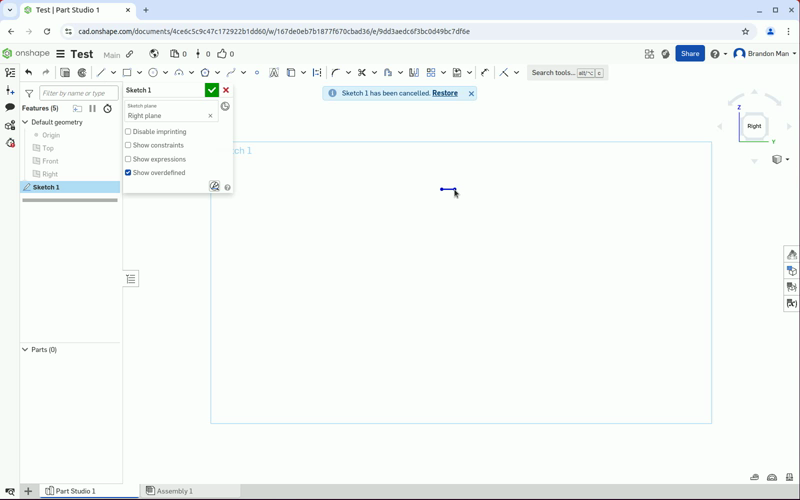
mouse_move(454, 189)
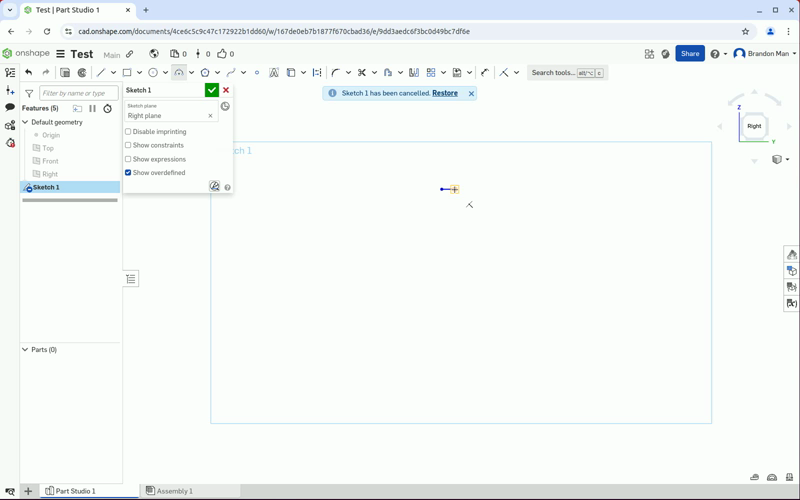
click(454, 189)
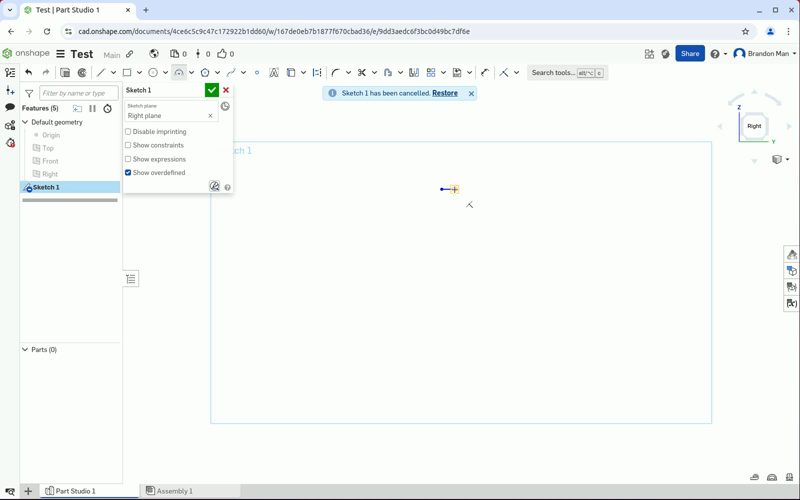
key_down(shift)
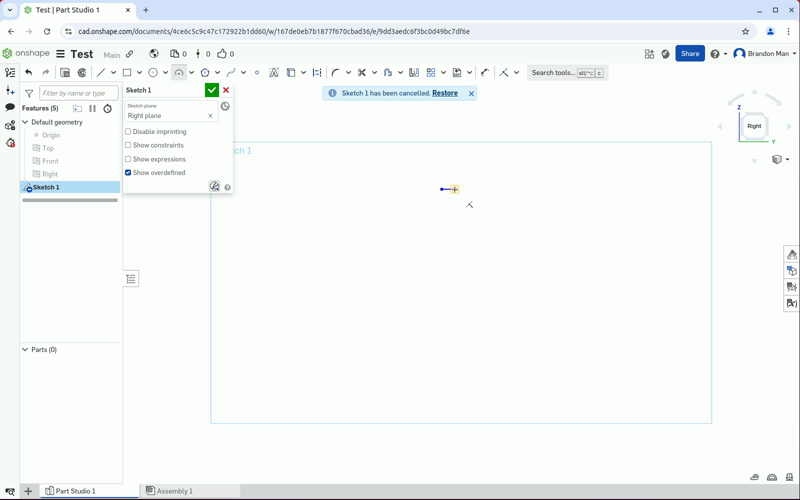
mouse_move(467, 189)
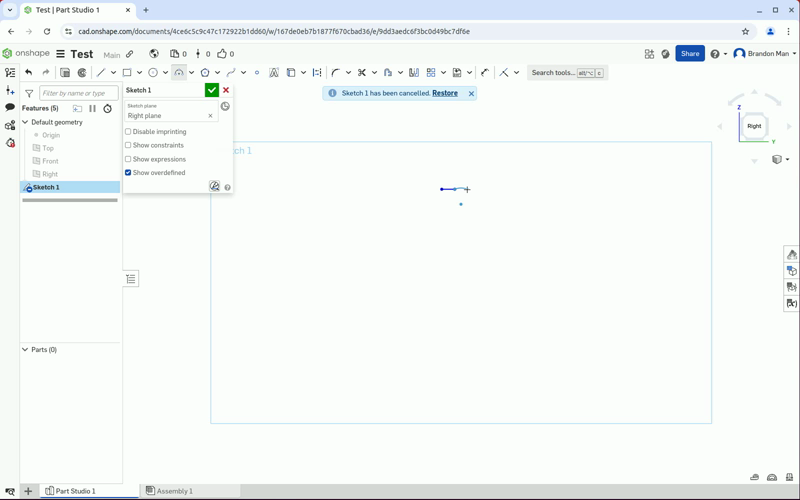
click(467, 189)
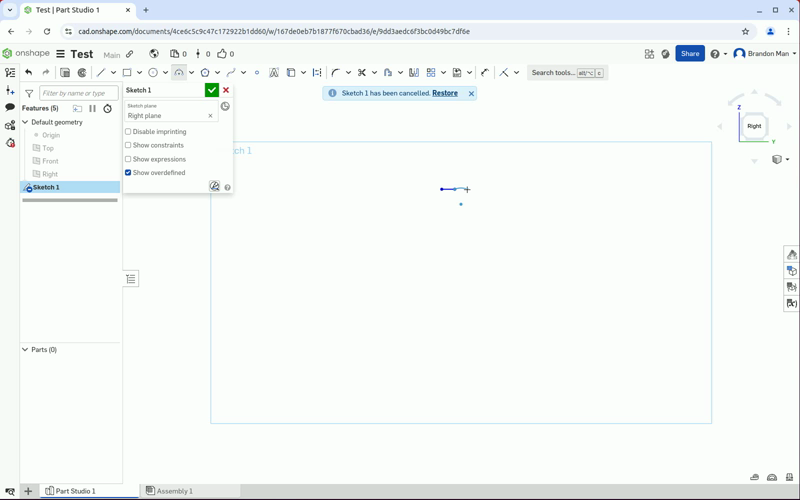
mouse_move(461, 183)
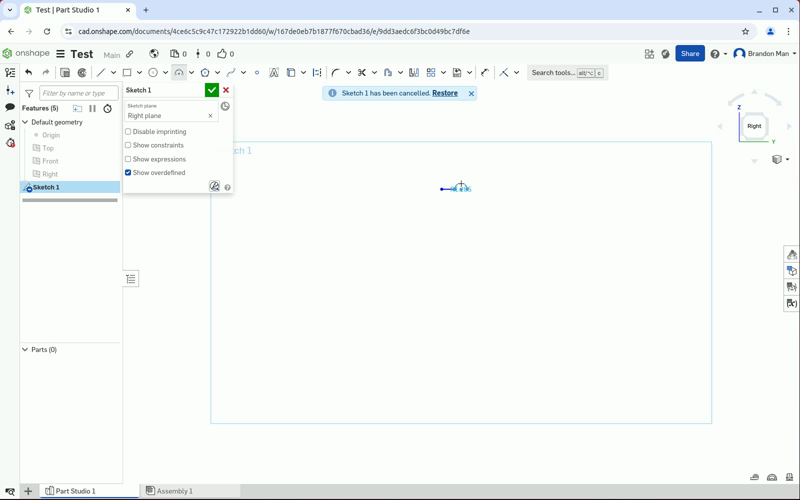
click(461, 183)
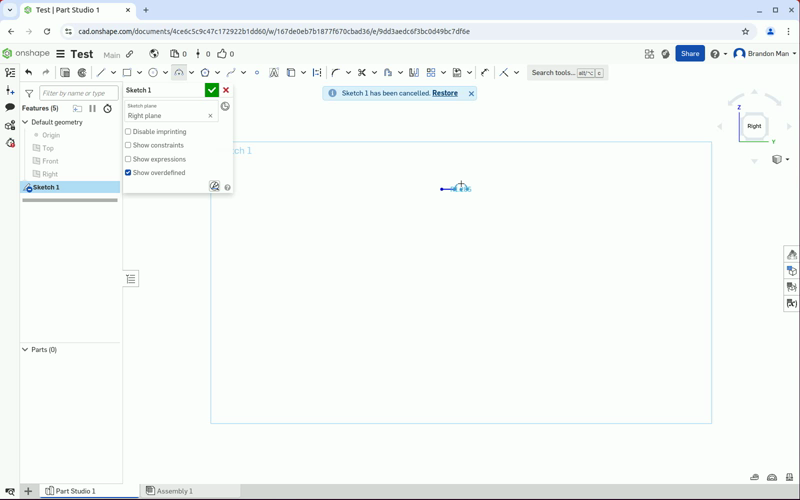
key_up(shift)
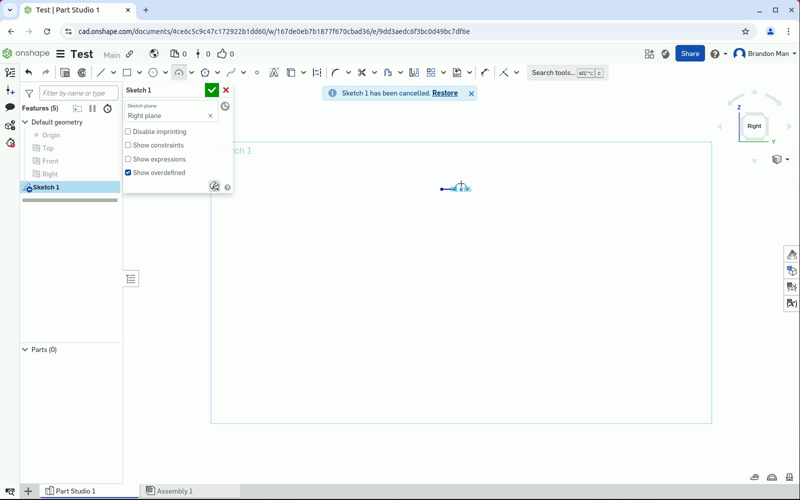
key(esc)
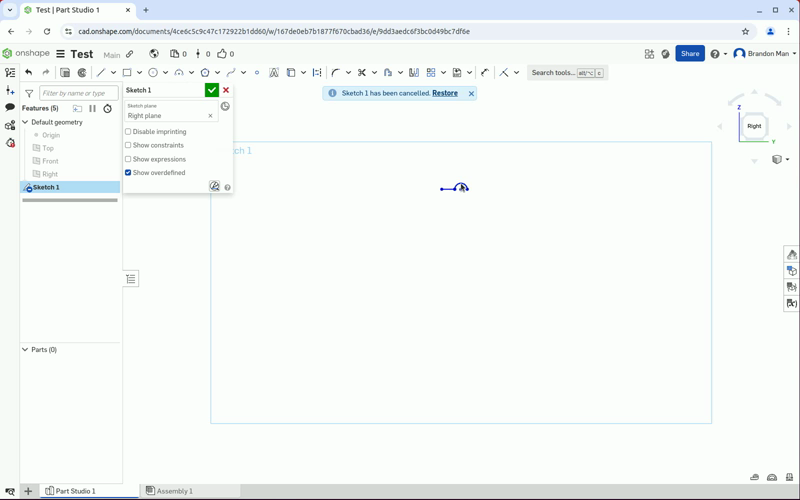
key(l)
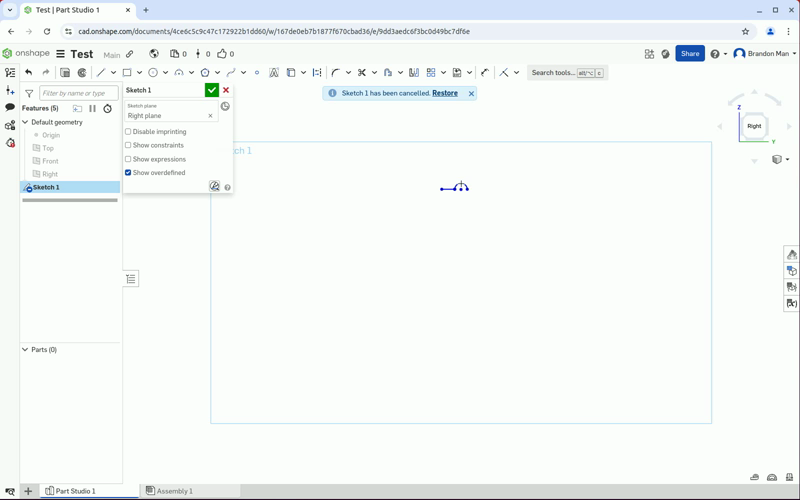
mouse_move(467, 189)
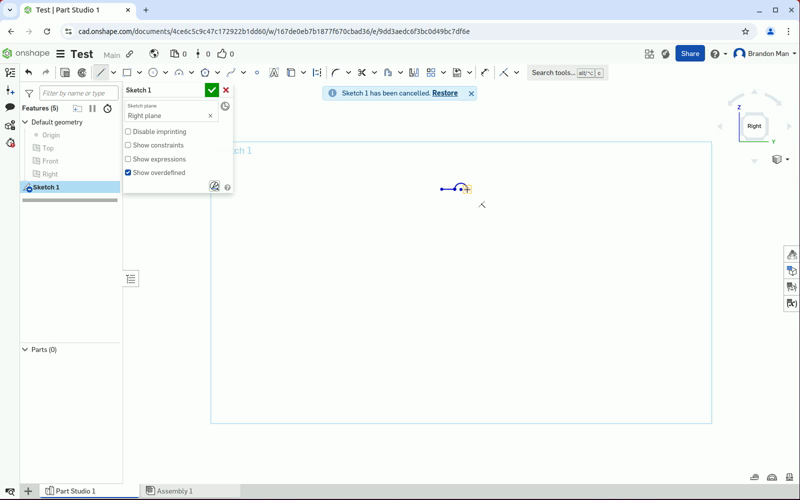
click(467, 189)
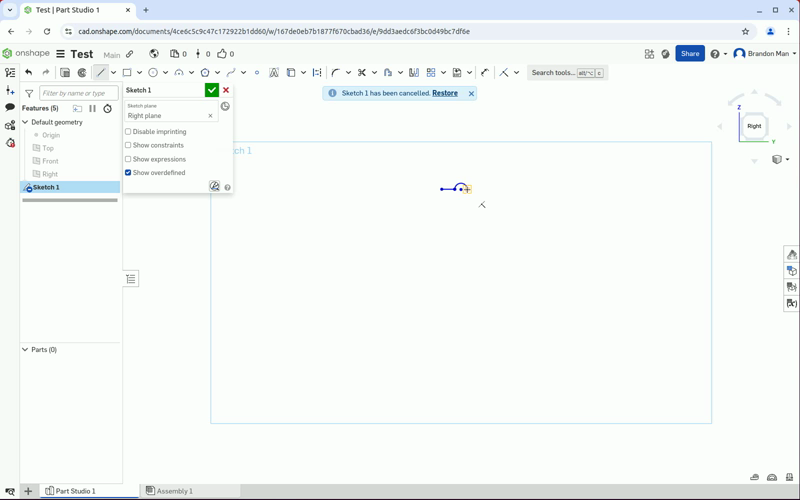
key_down(shift)
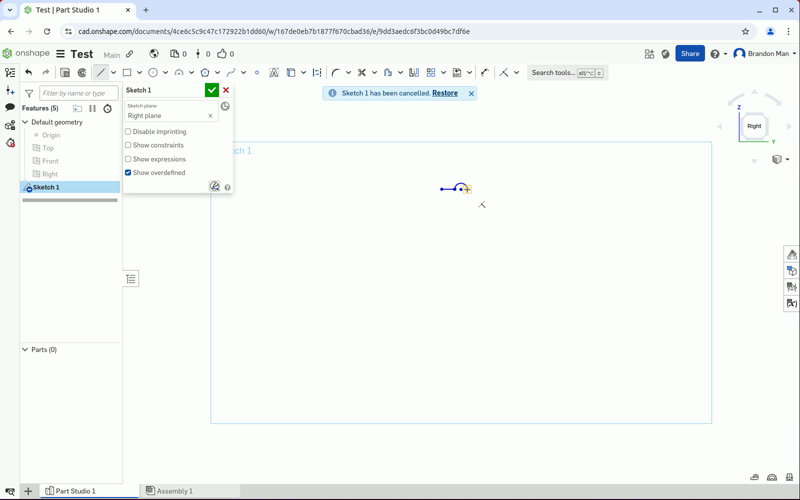
mouse_move(497, 189)
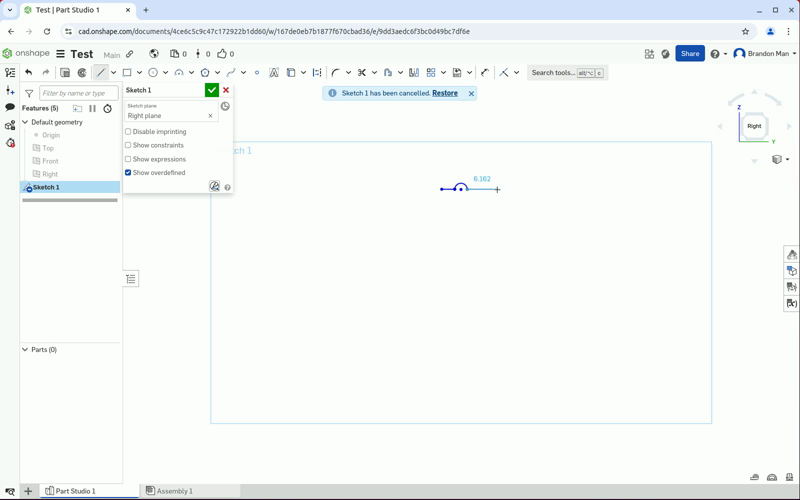
mouse_move(480, 189)
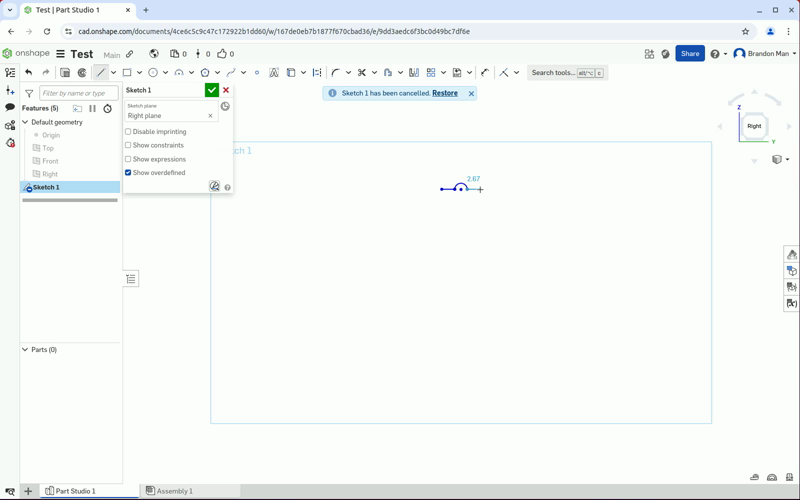
click(480, 189)
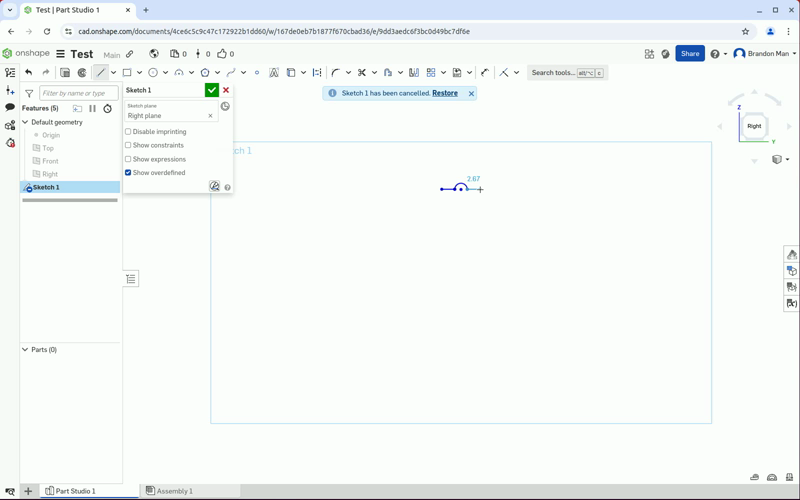
key_up(shift)
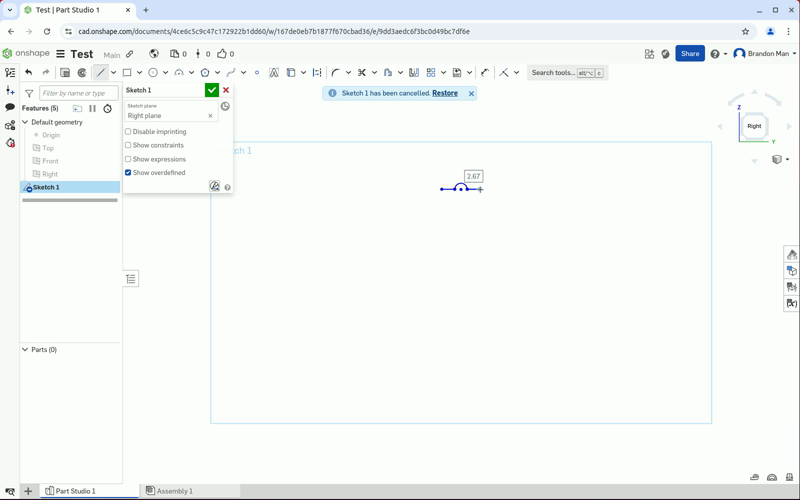
key(esc)
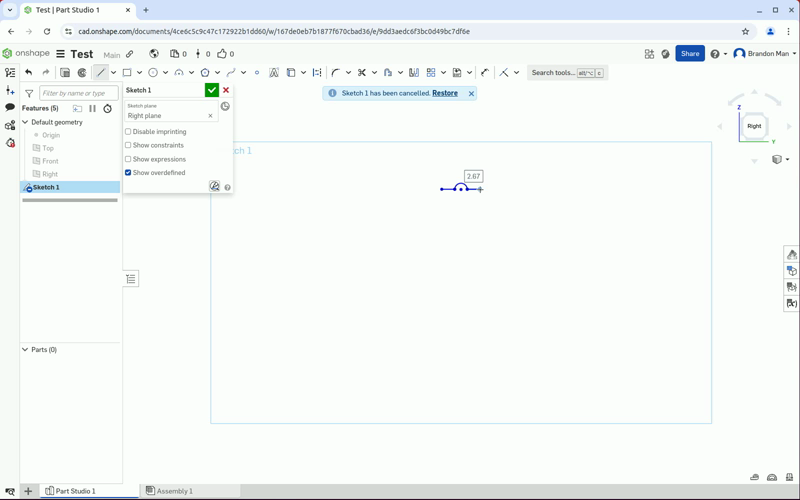
key(a)
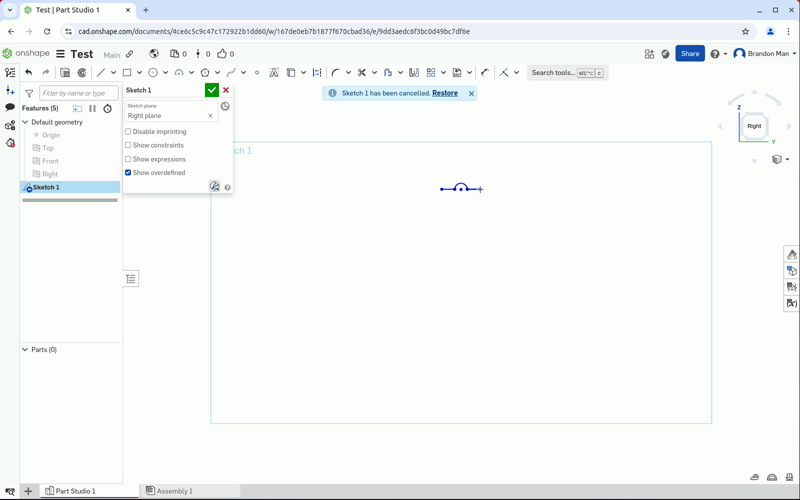
mouse_move(480, 189)
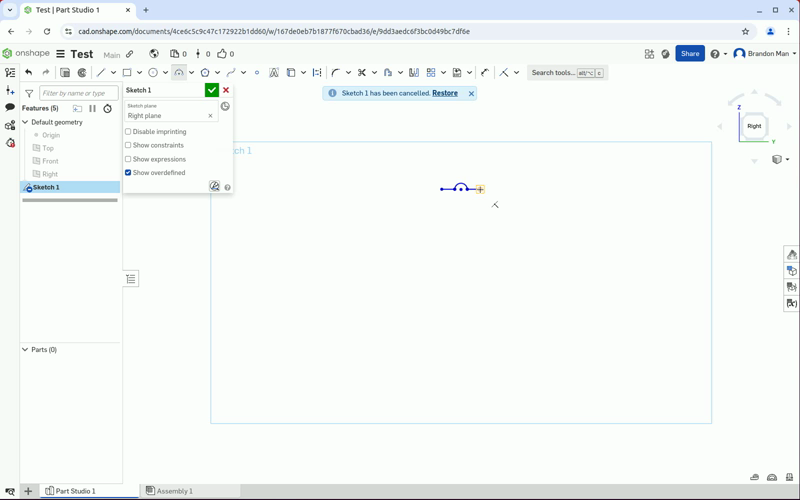
click(480, 189)
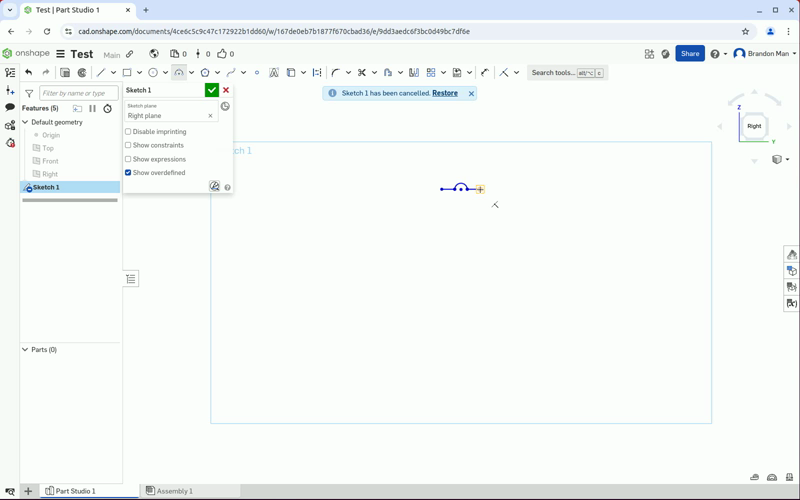
mouse_move(441, 189)
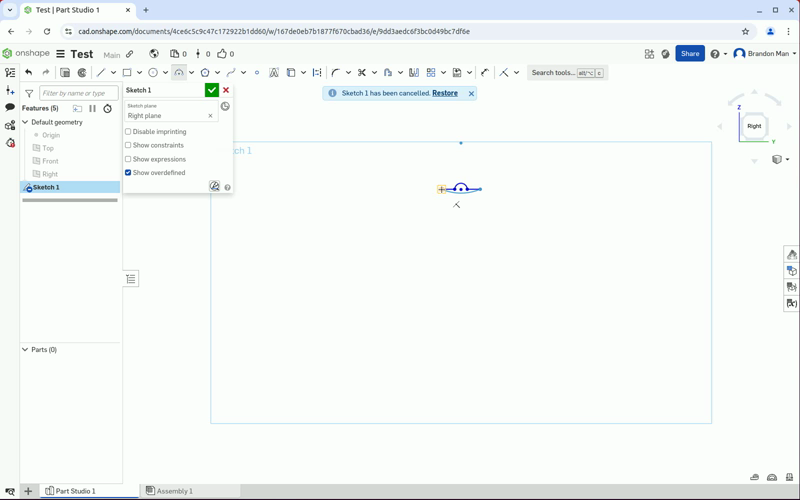
click(441, 189)
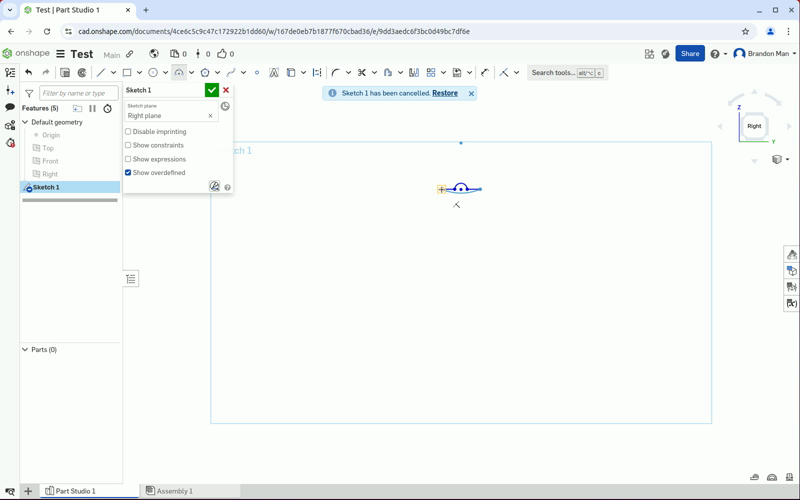
key_down(shift)
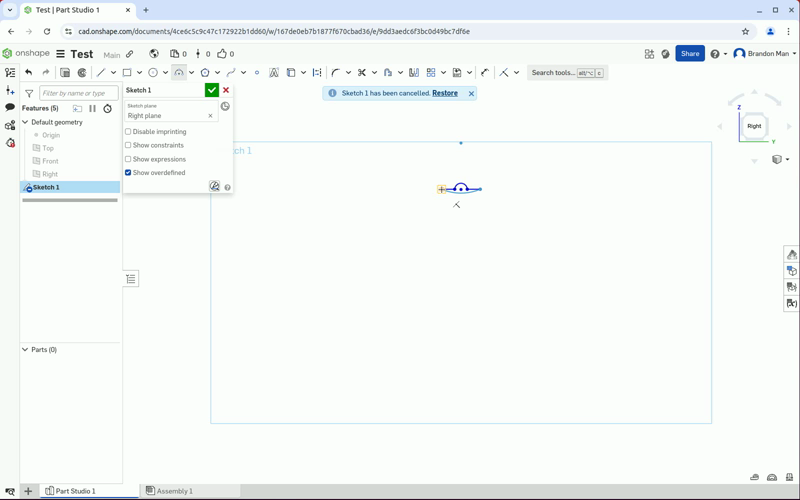
mouse_move(461, 170)
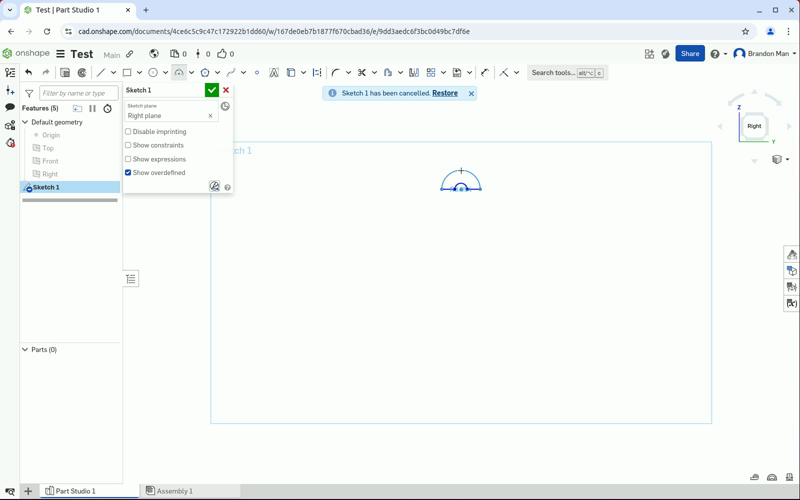
click(461, 170)
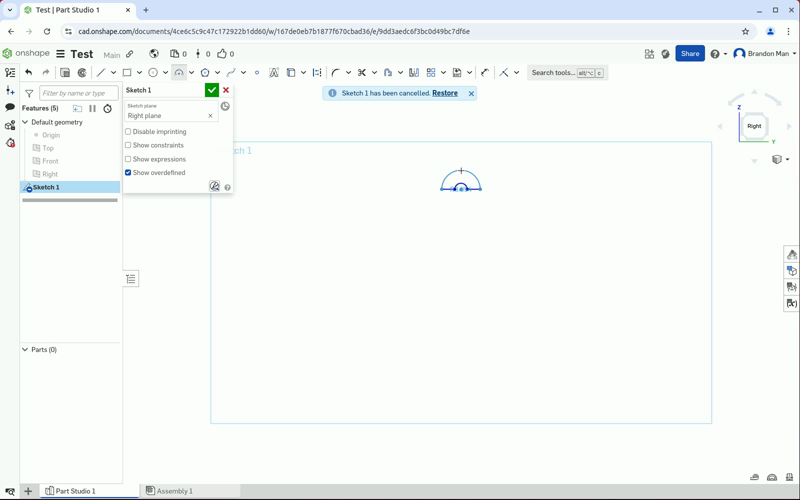
key_up(shift)
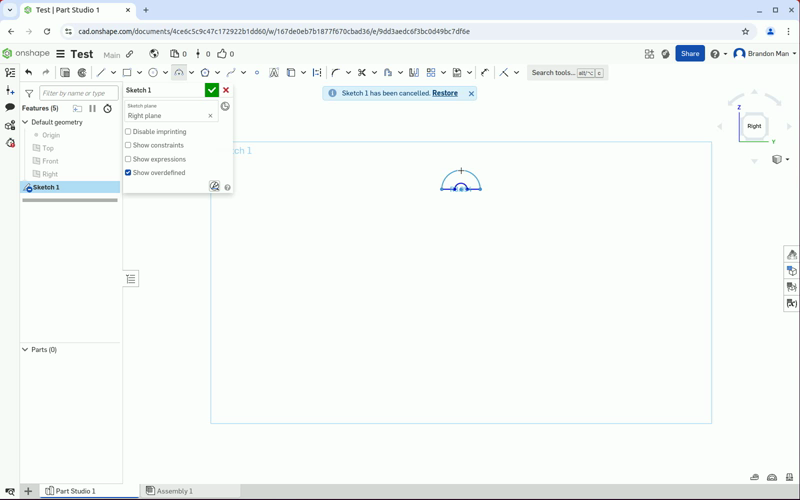
key(esc)
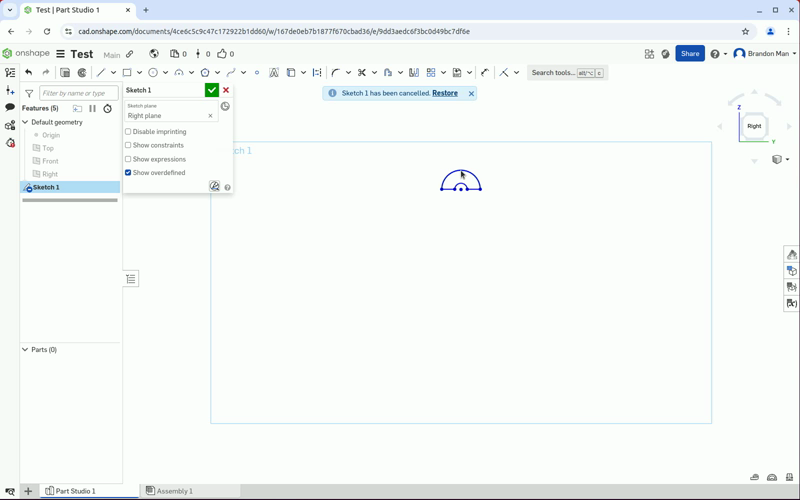
mouse_move(463, 186)
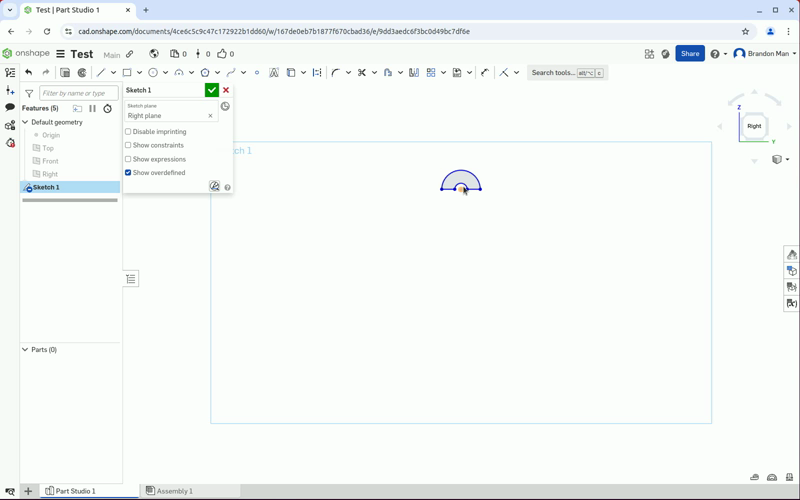
scroll(6)
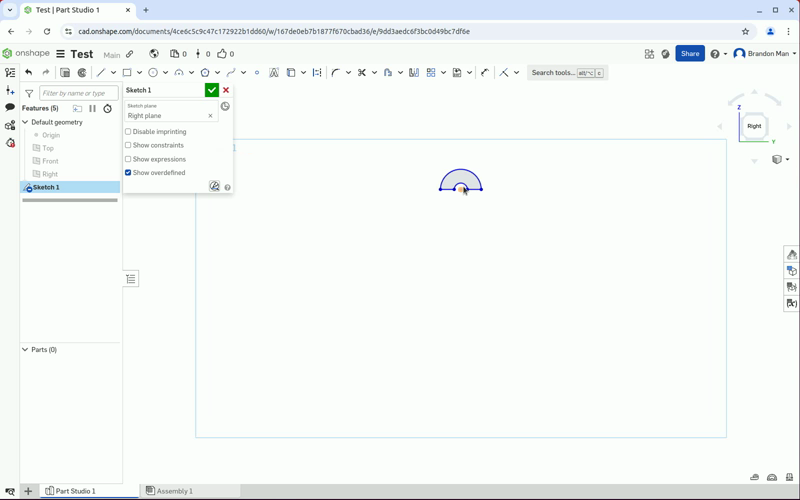
scroll(6)
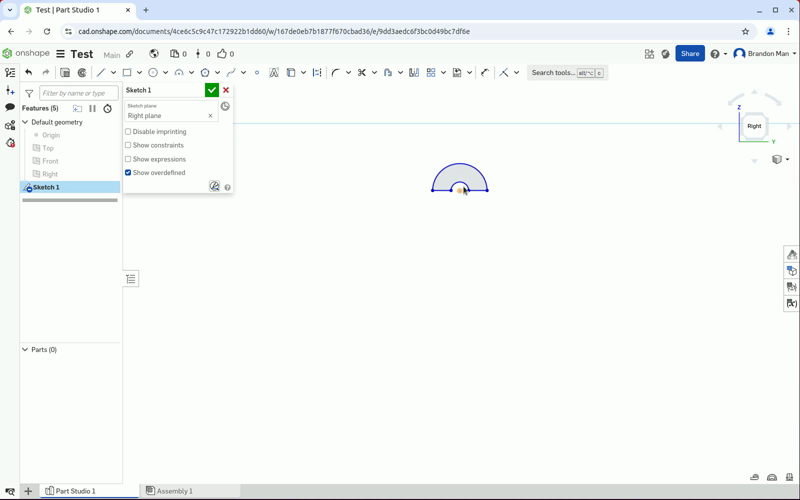
scroll(6)
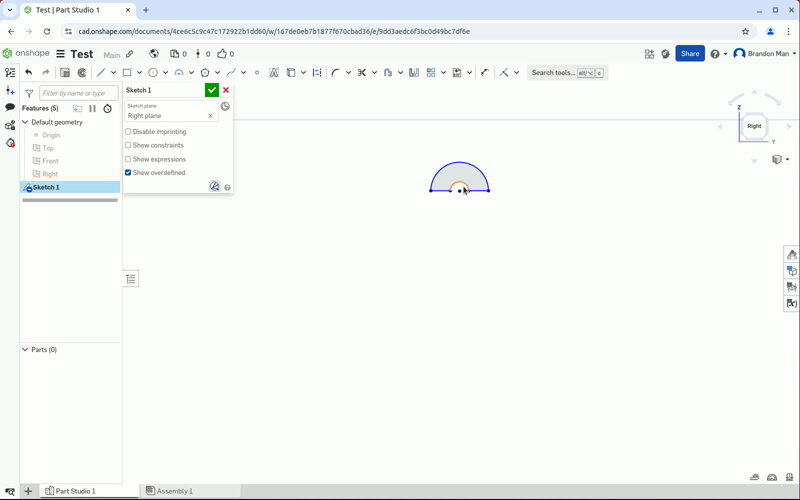
scroll(6)
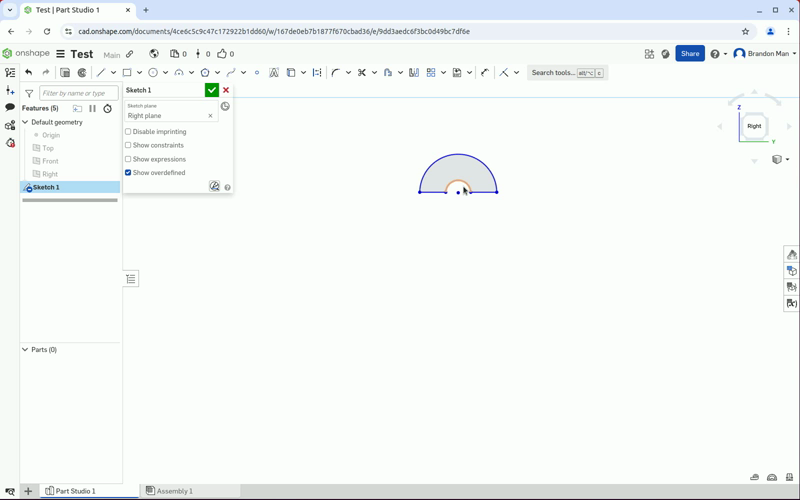
scroll(6)
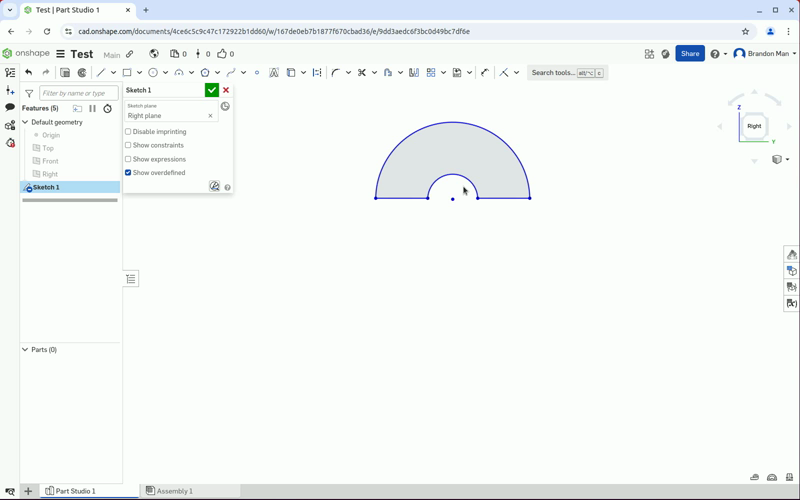
scroll(6)
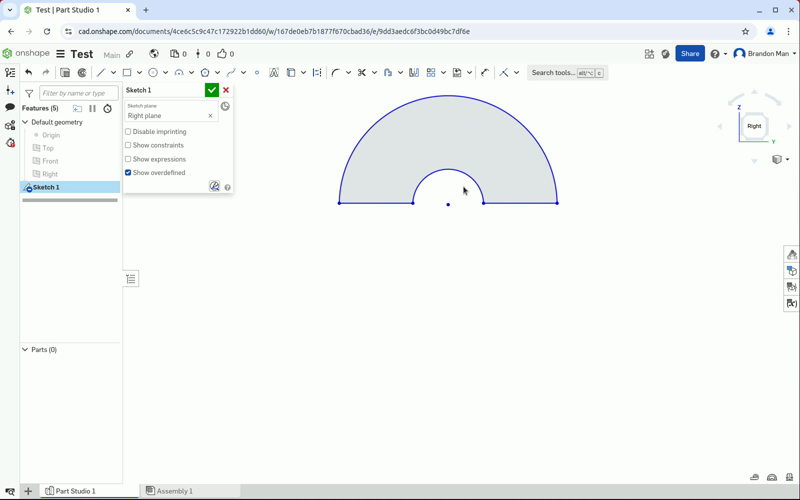
scroll(6)
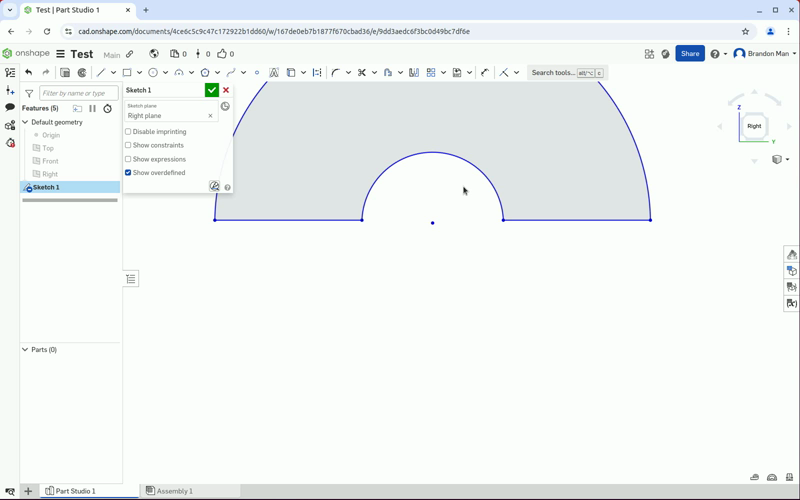
click(463, 186)
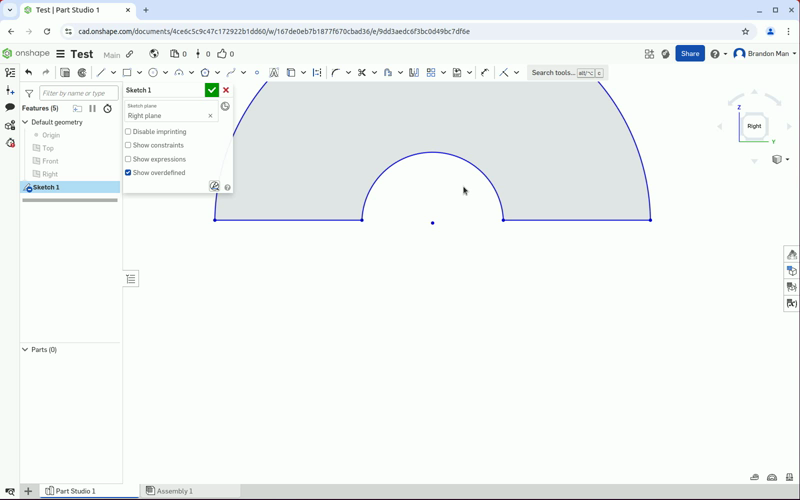
scroll(-6)
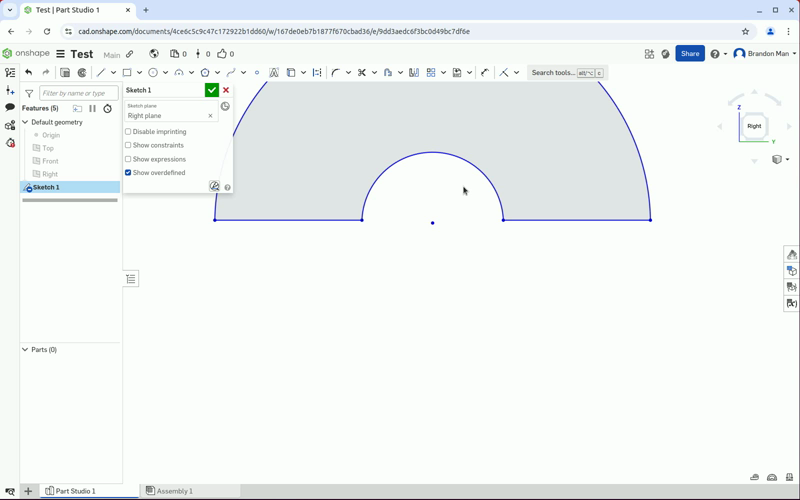
scroll(-6)
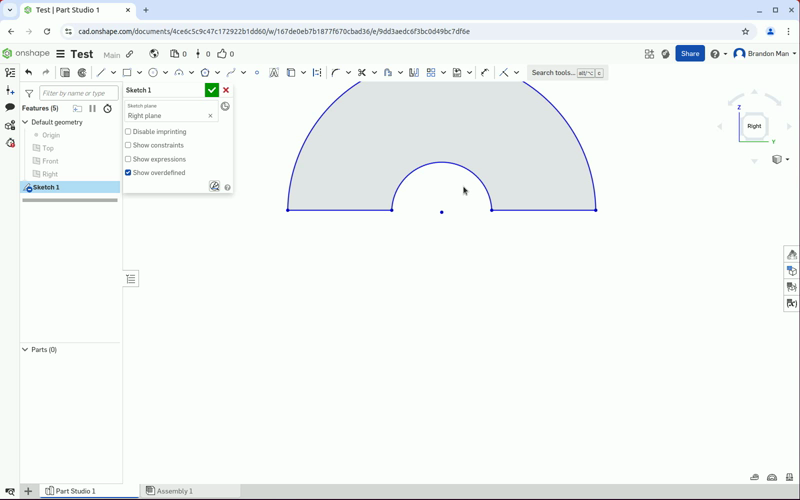
scroll(-6)
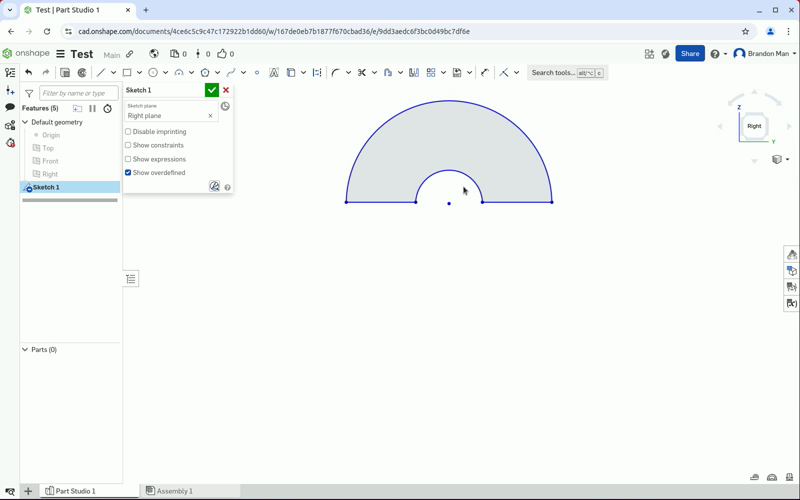
scroll(-6)
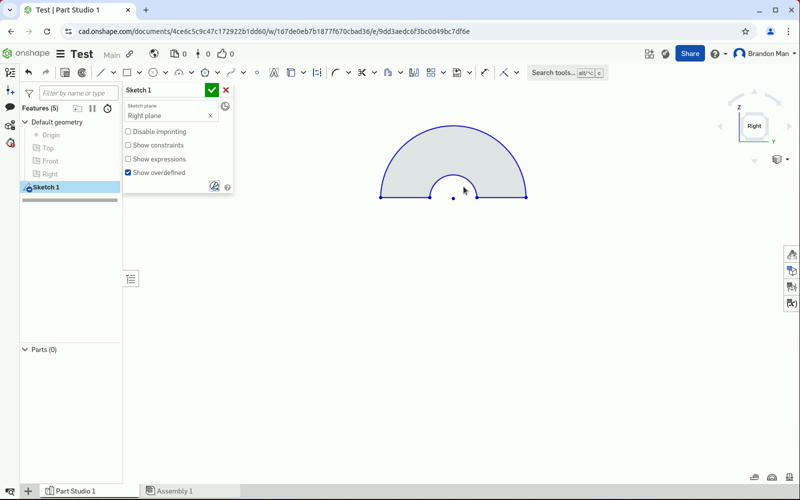
scroll(-6)
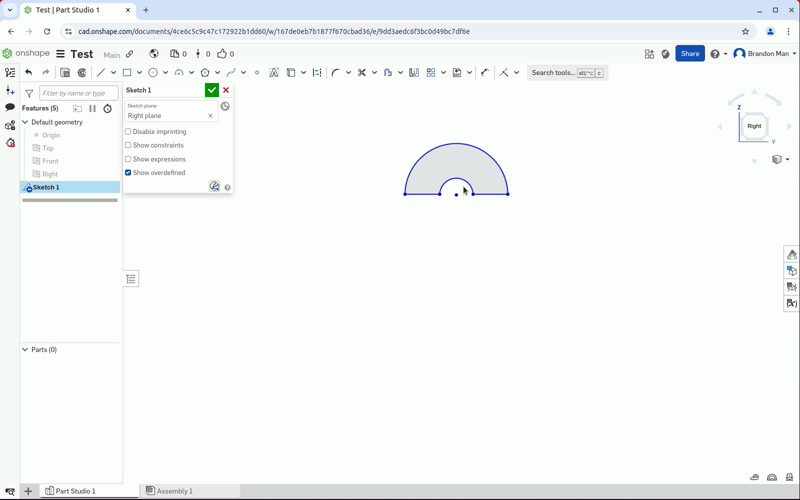
scroll(-6)
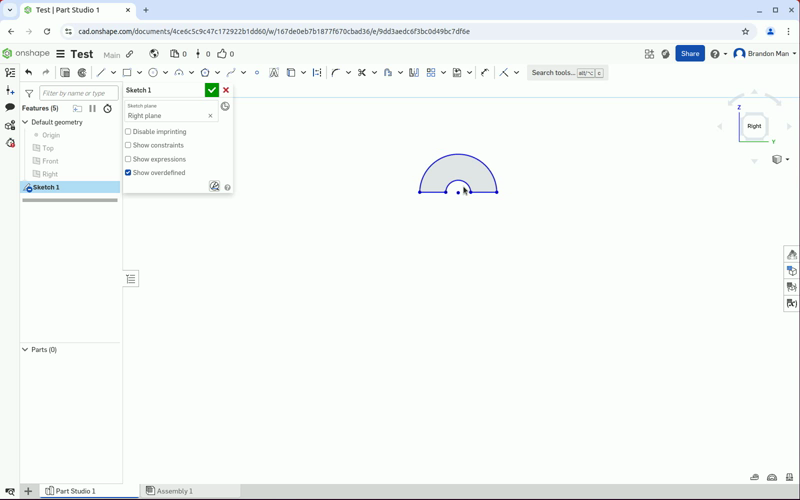
scroll(-6)
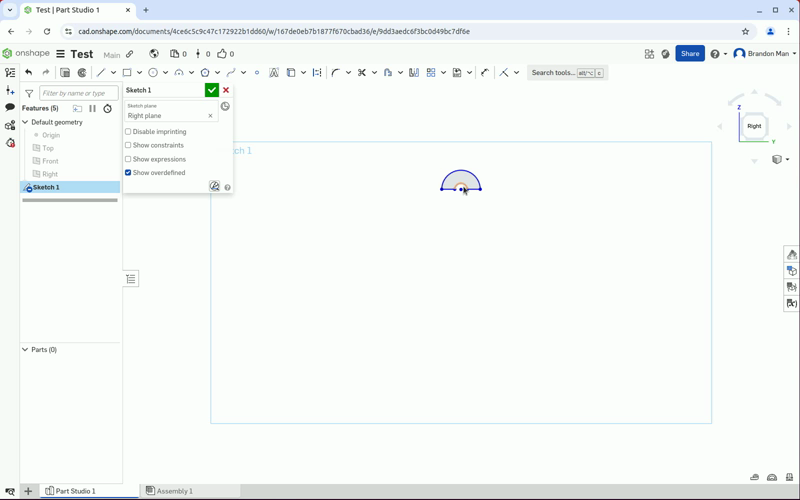
mouse_move(73, 352)
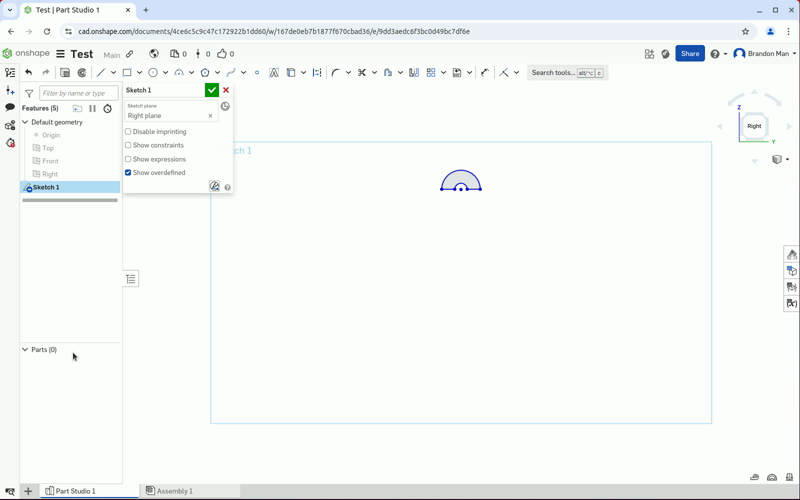
key(shift+y)
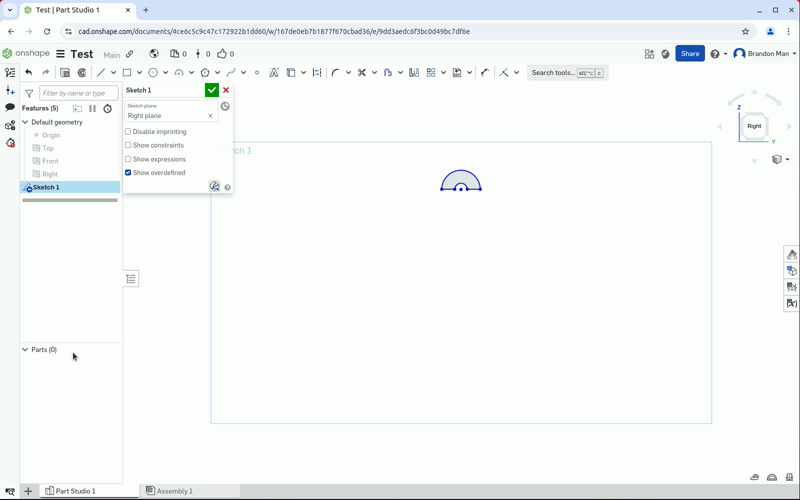
key(shift+e)
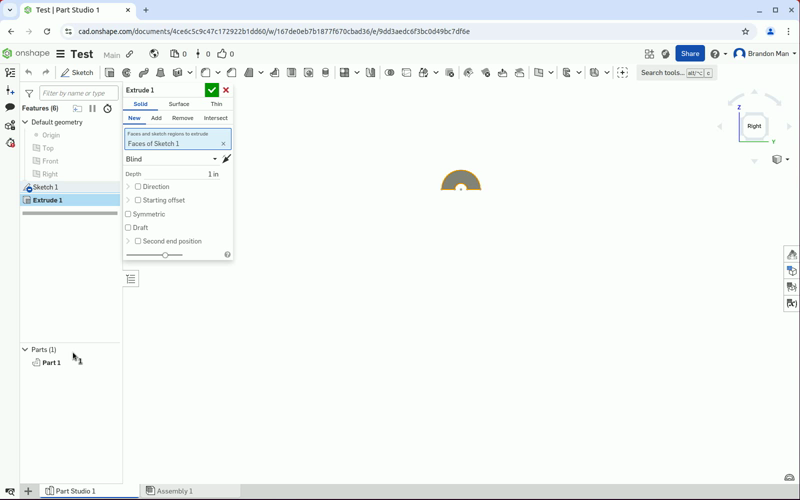
mouse_move(143, 106)
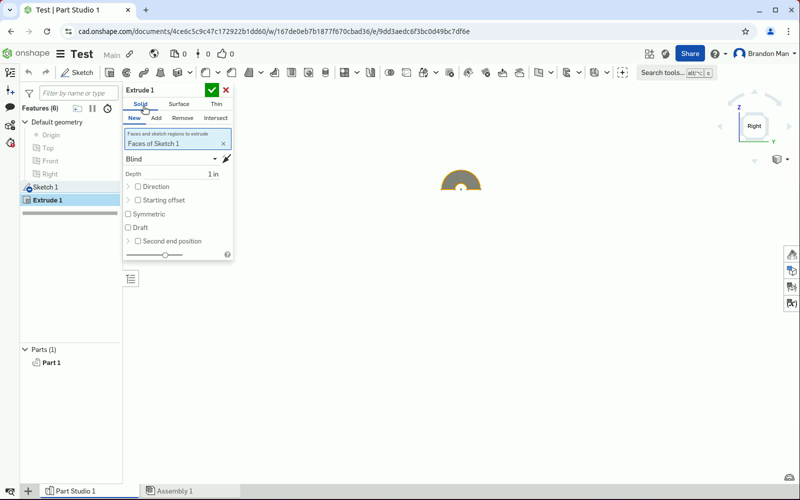
click(143, 106)
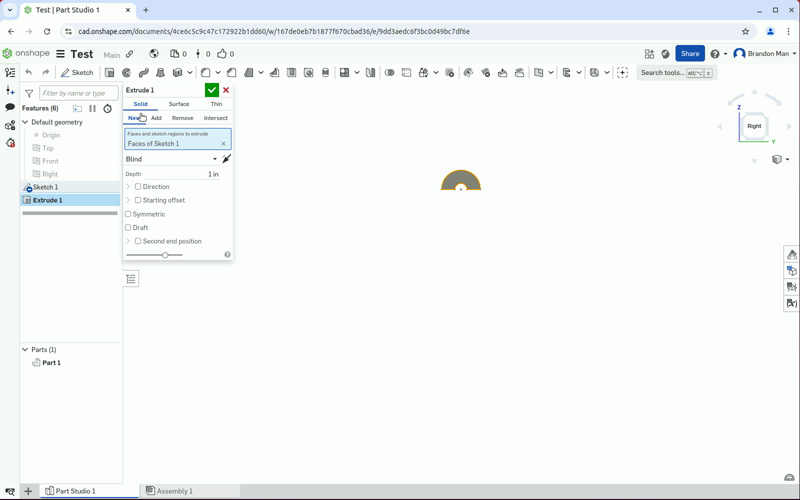
mouse_move(137, 120)
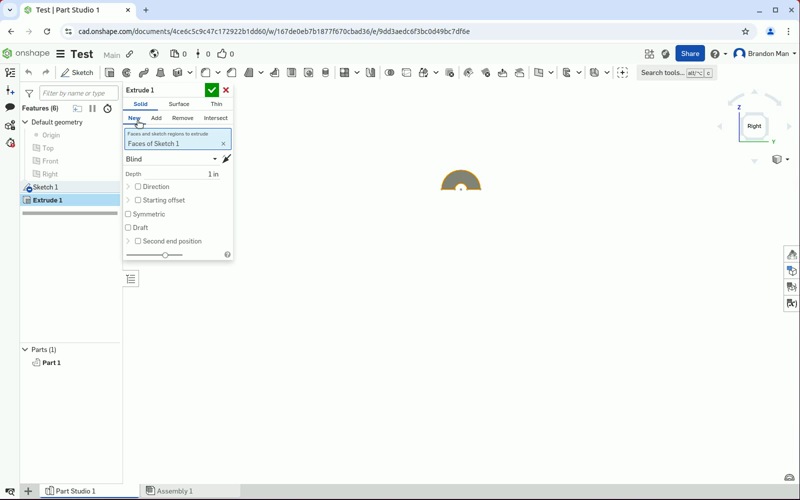
click(137, 120)
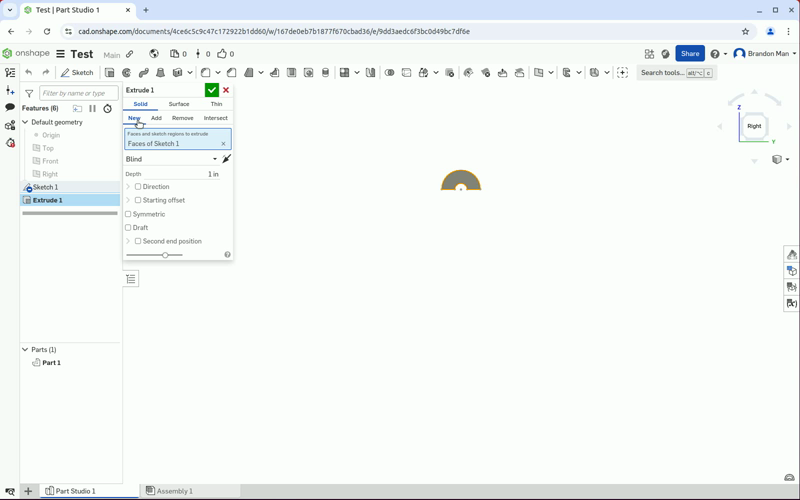
key(tab, 4)
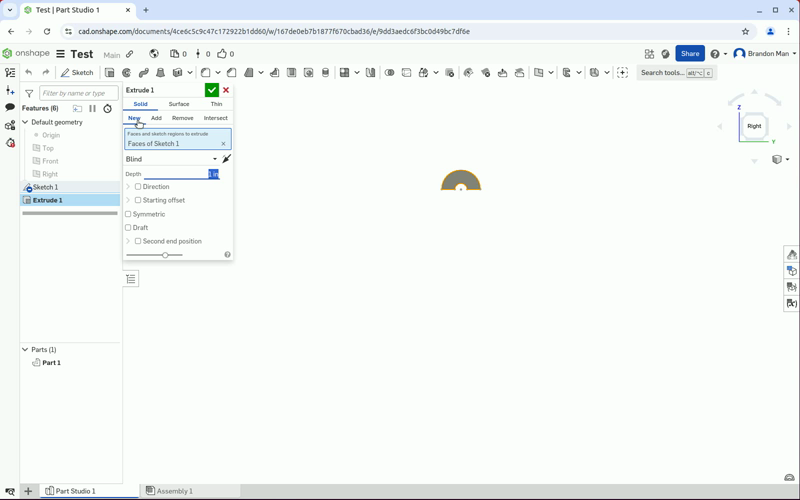
text(1.204)
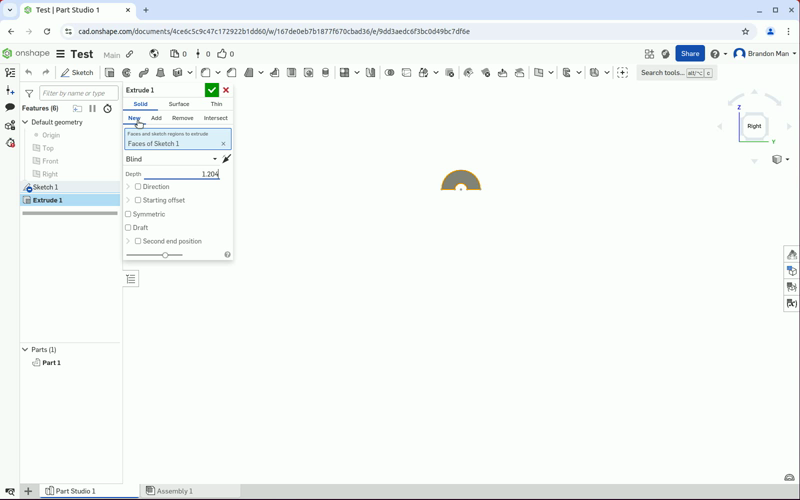
key(enter)
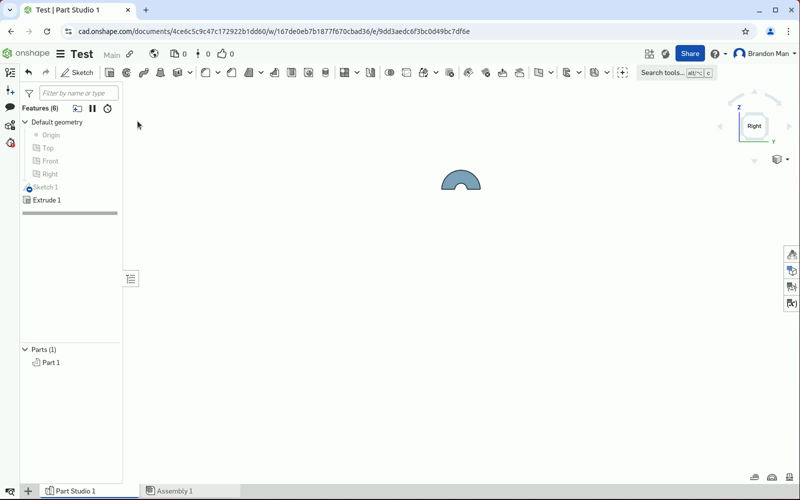
key(shift+h)
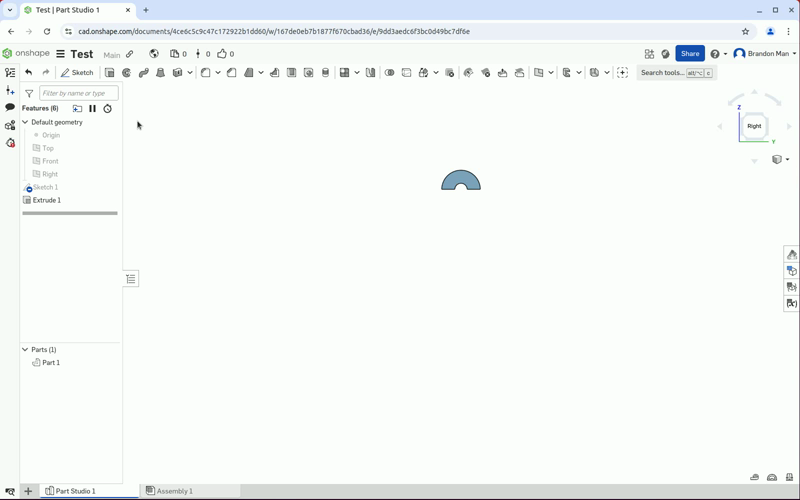
key(shift+h)
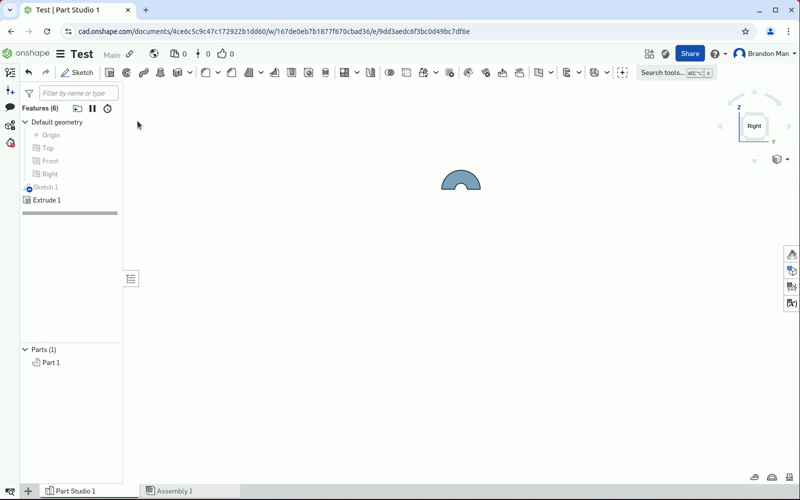
mouse_move(73, 189)
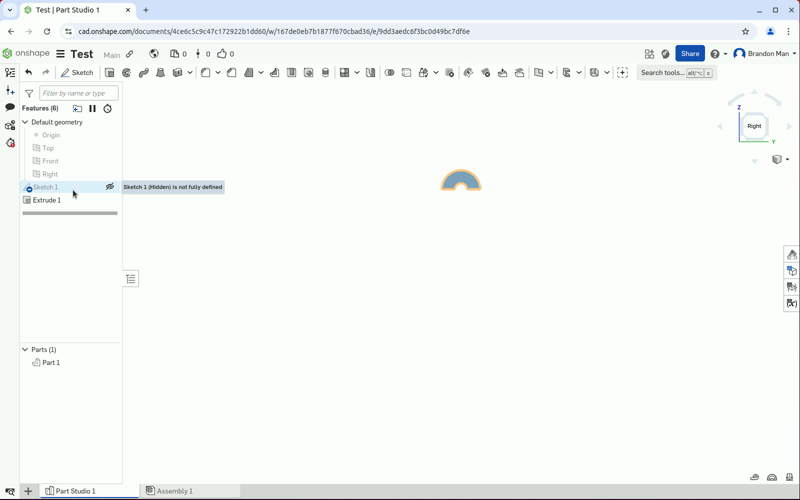
click(73, 189)
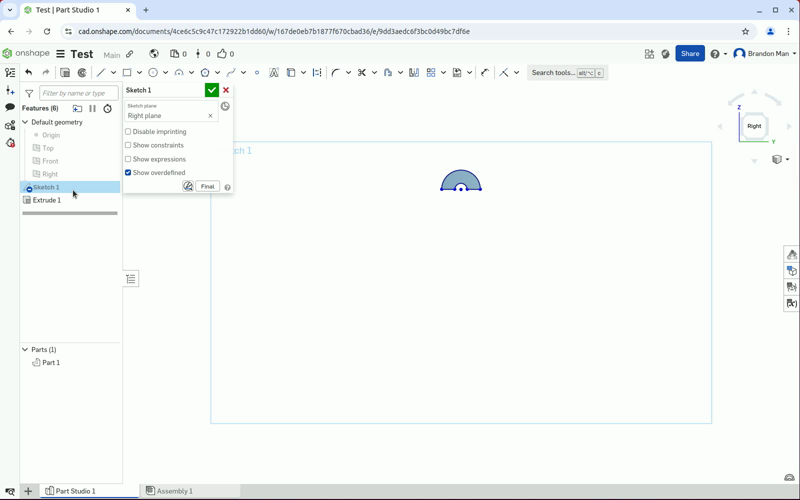
mouse_move(229, 92)
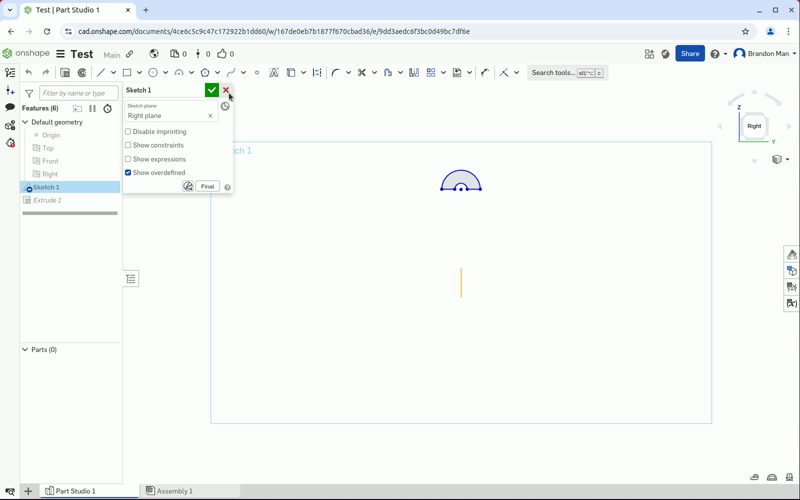
click(229, 92)
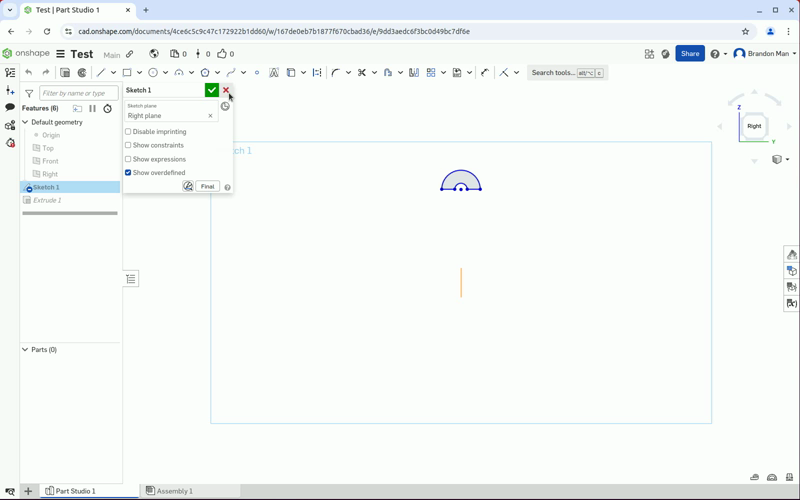
key(shift+s)
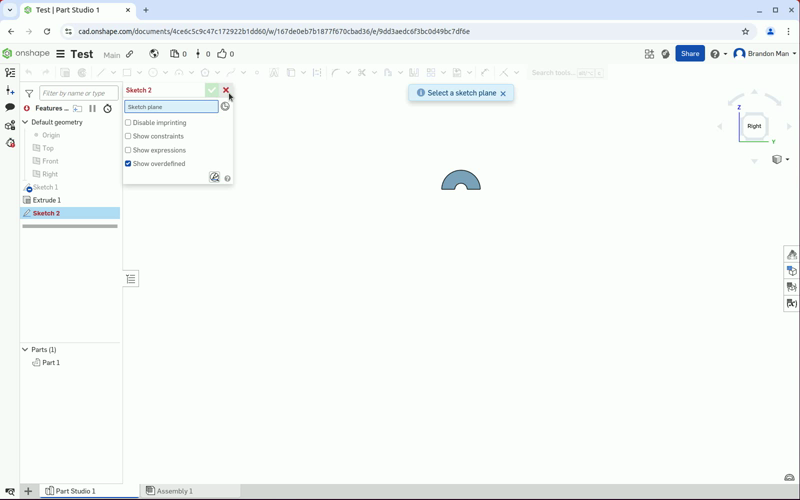
mouse_move(73, 176)
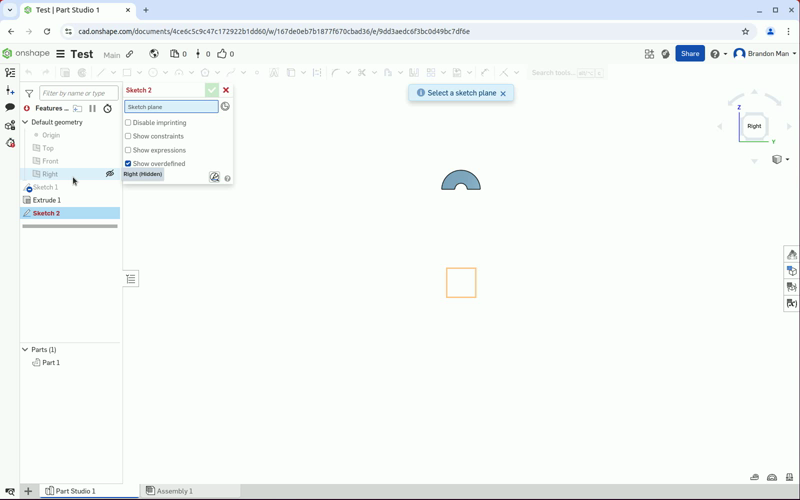
click(73, 176)
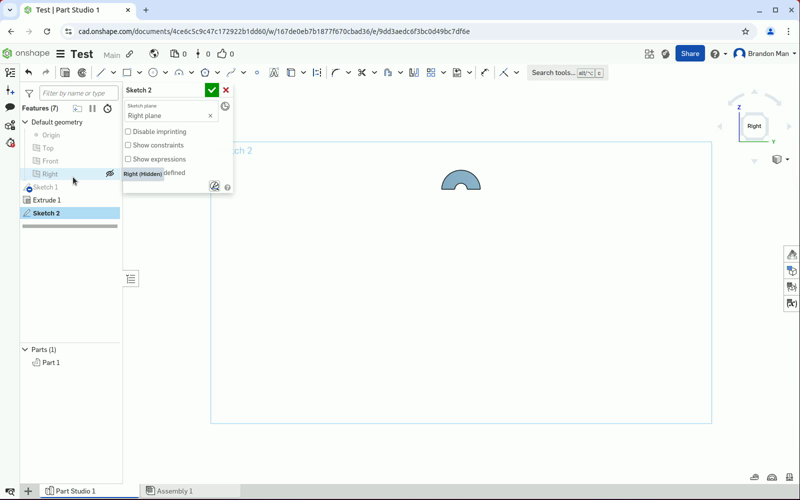
mouse_move(73, 352)
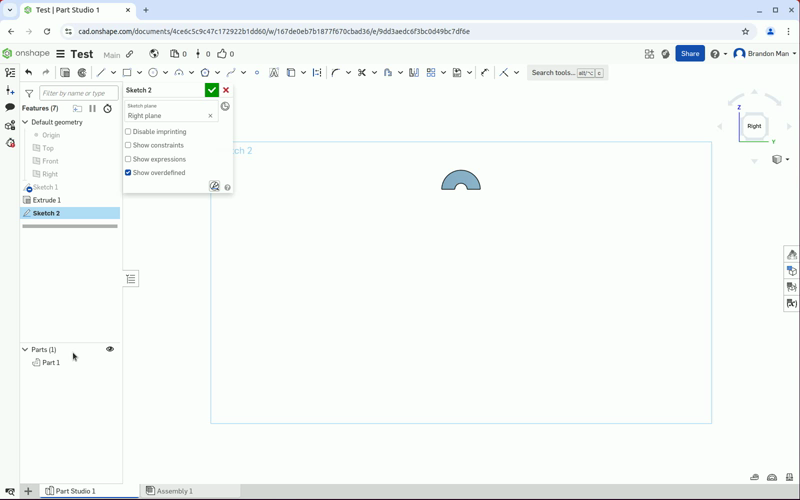
key(y)
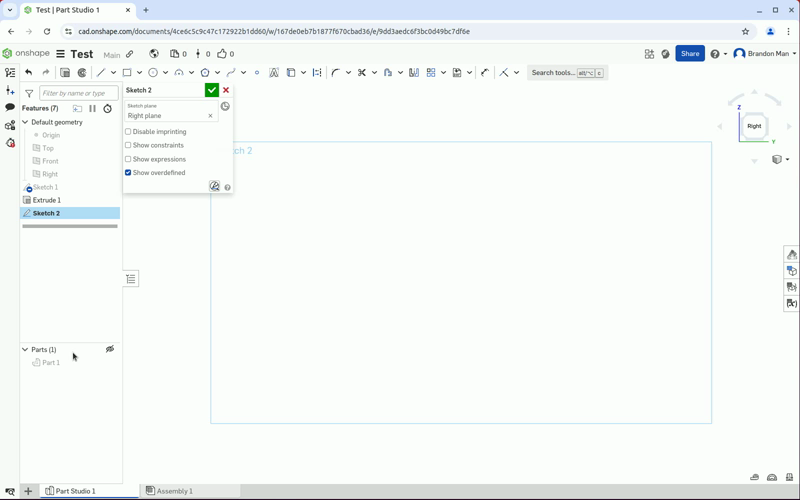
key(a)
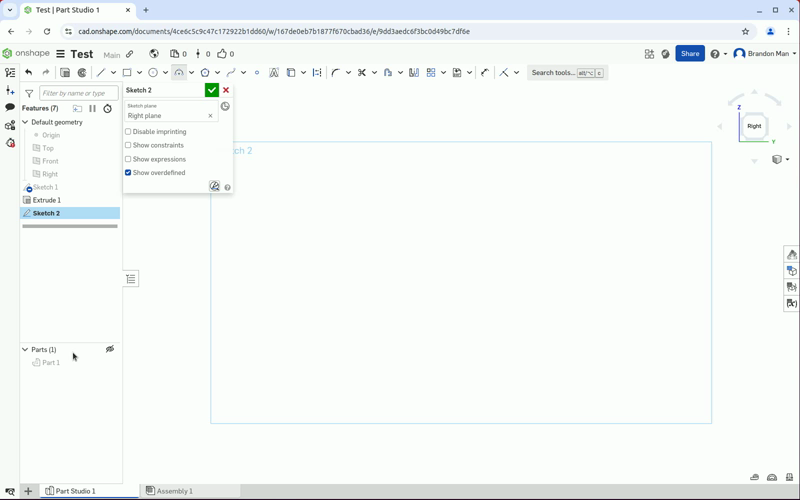
key_down(shift)
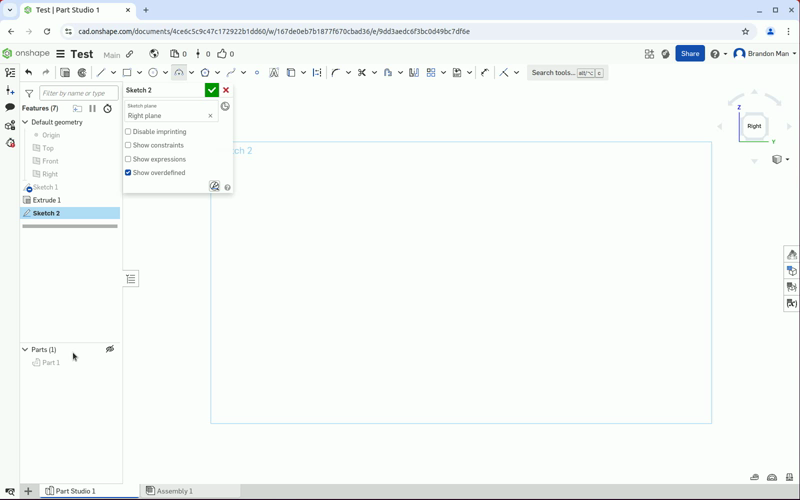
mouse_move(441, 282)
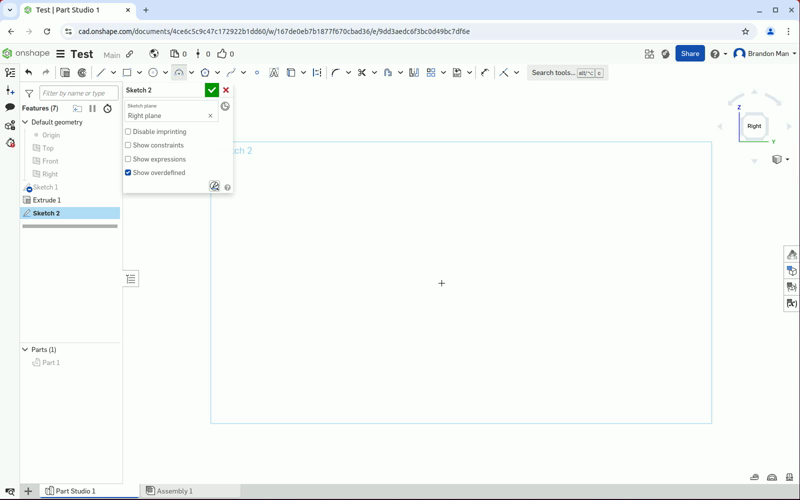
click(441, 282)
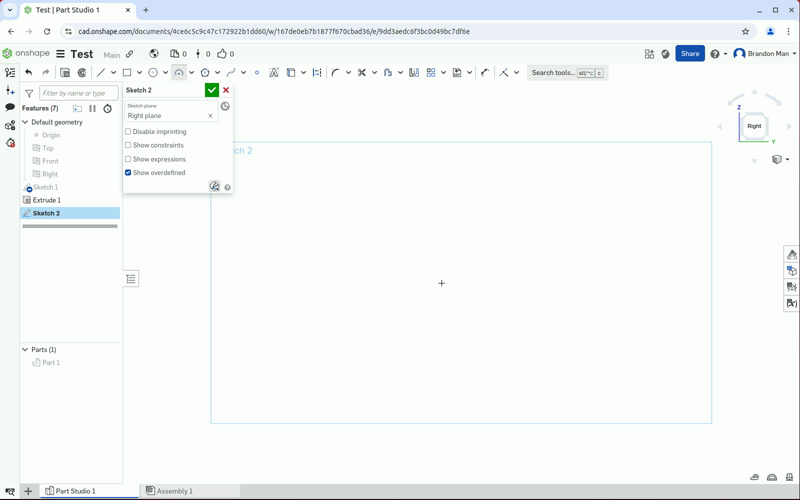
key_up(shift)
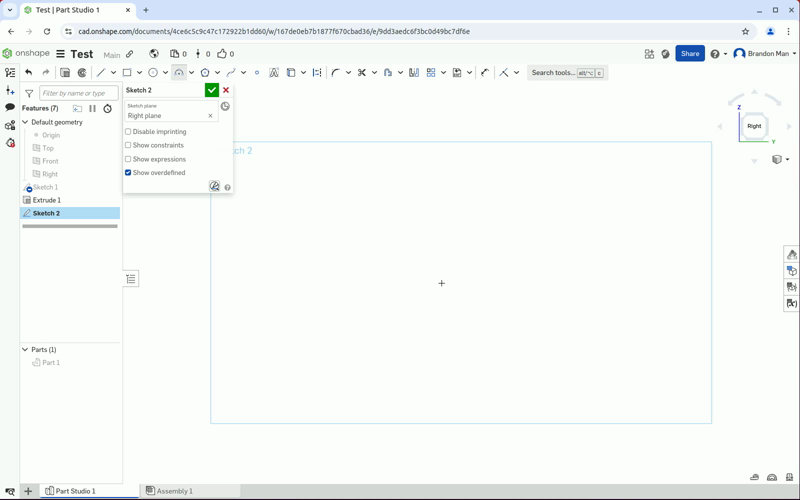
key_down(shift)
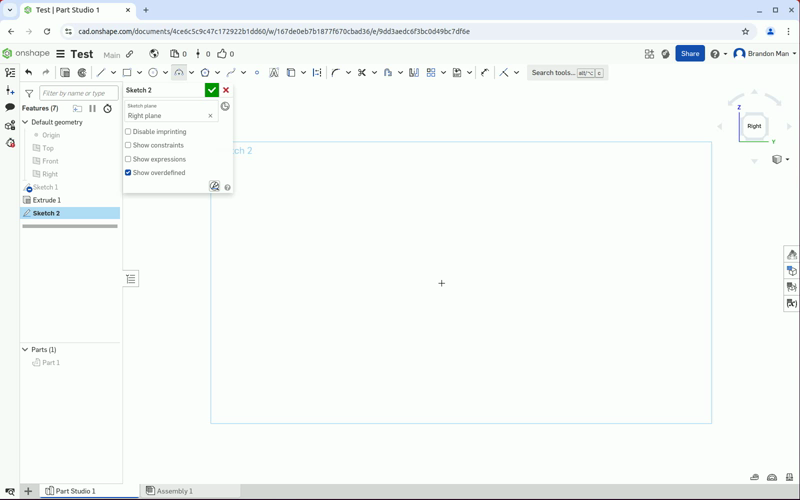
mouse_move(479, 282)
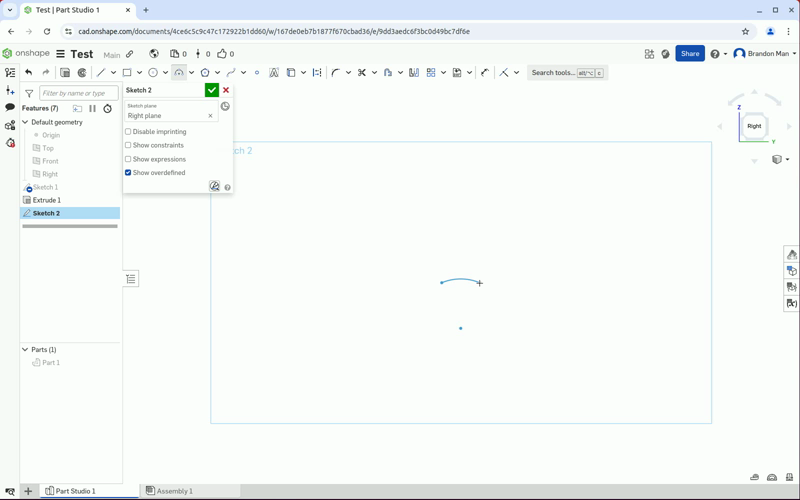
click(479, 282)
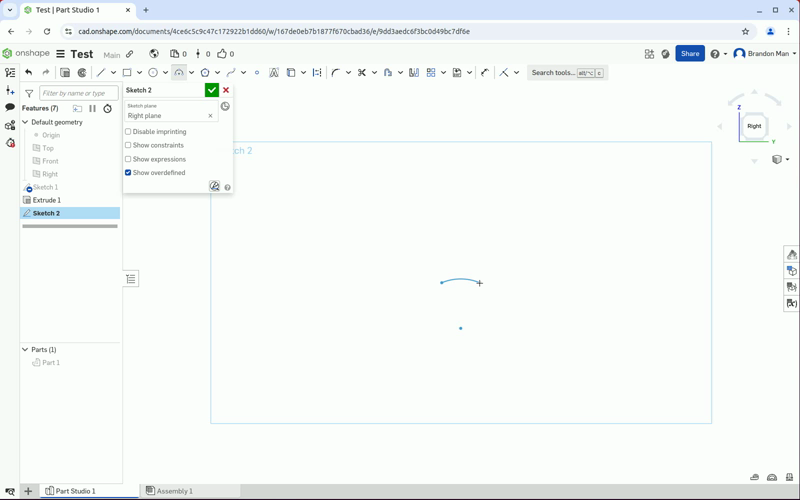
mouse_move(460, 301)
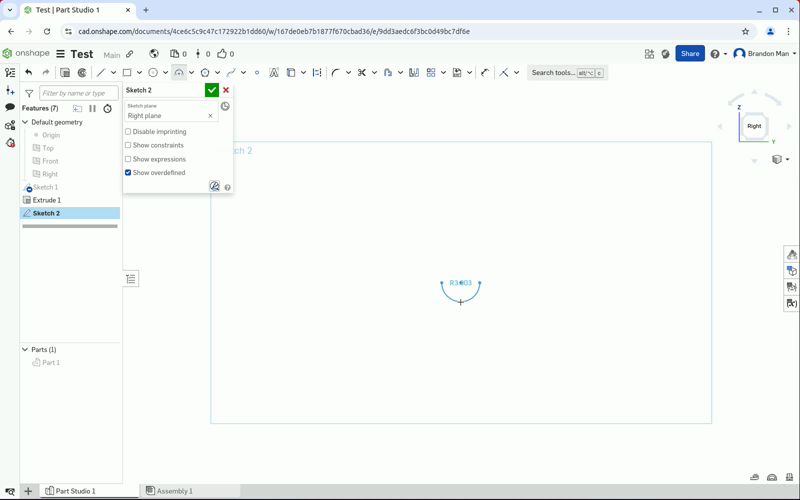
click(460, 301)
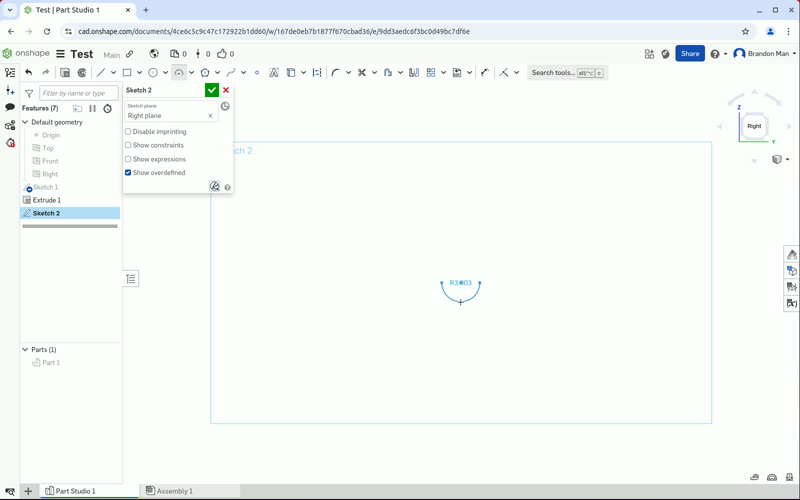
key_up(shift)
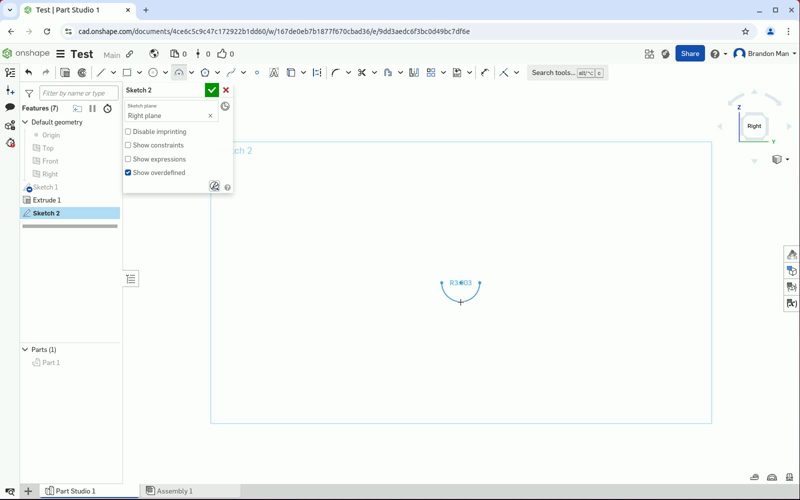
key(esc)
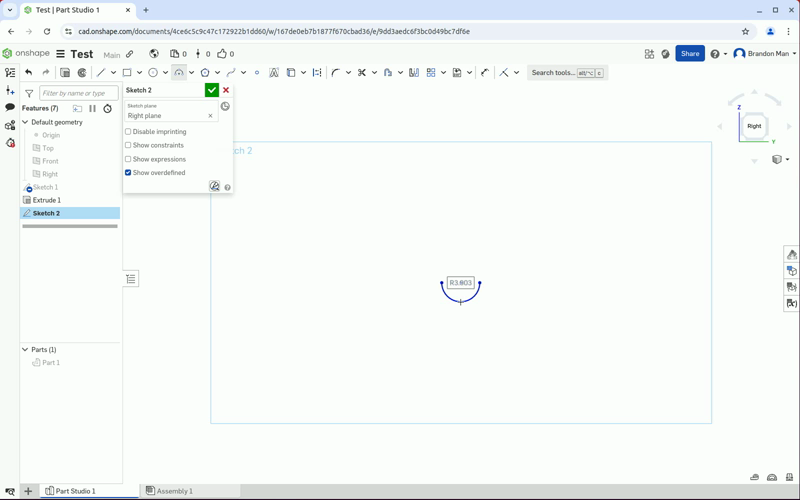
key(l)
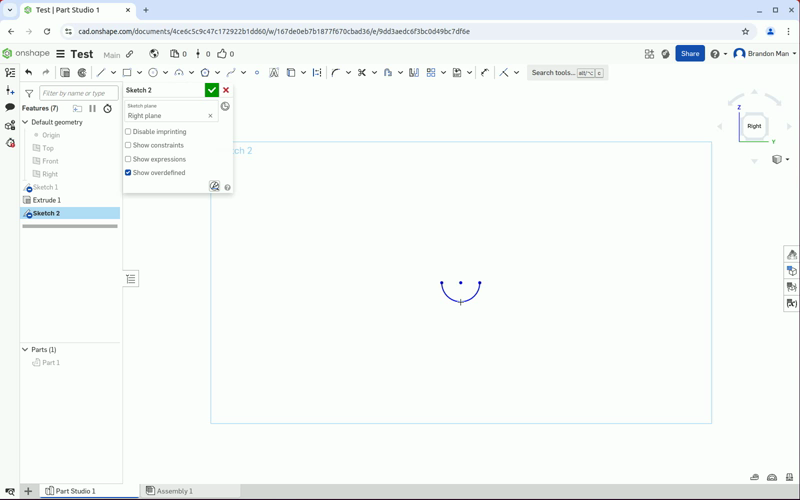
mouse_move(479, 282)
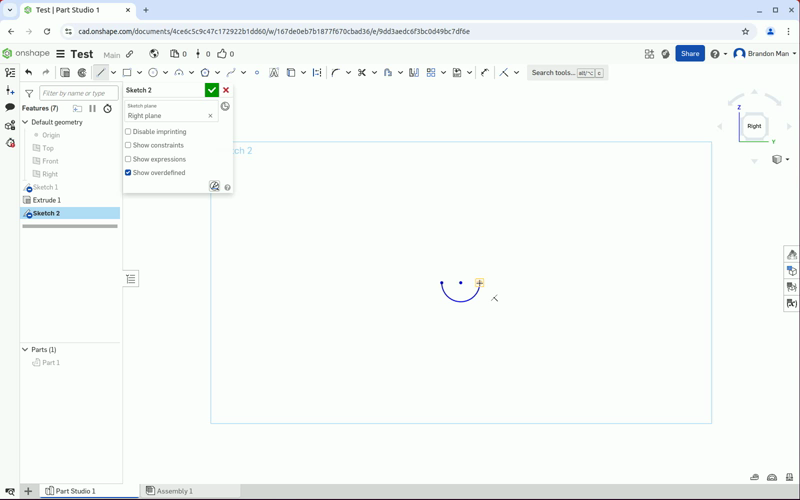
click(479, 282)
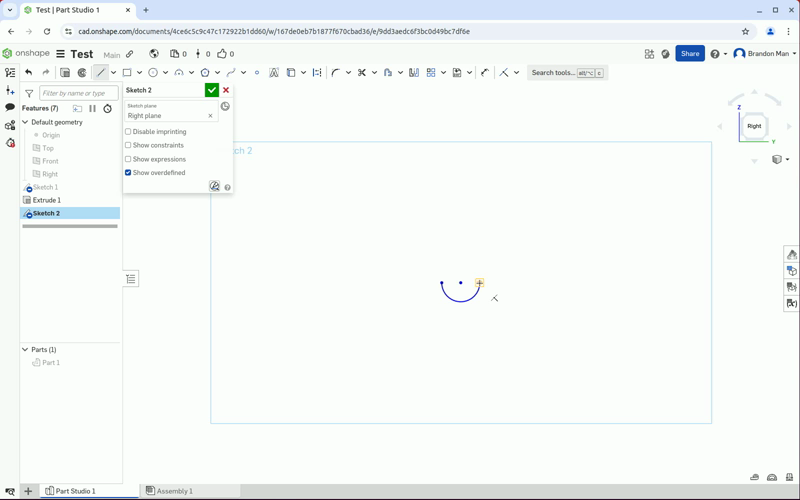
key_down(shift)
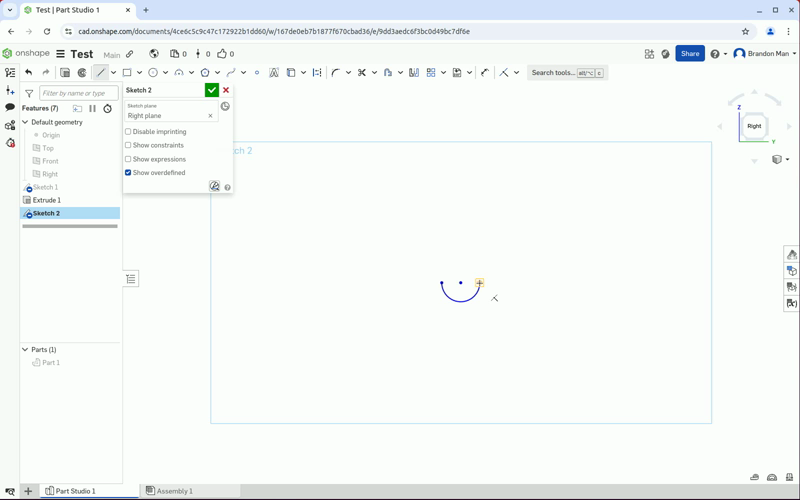
mouse_move(479, 189)
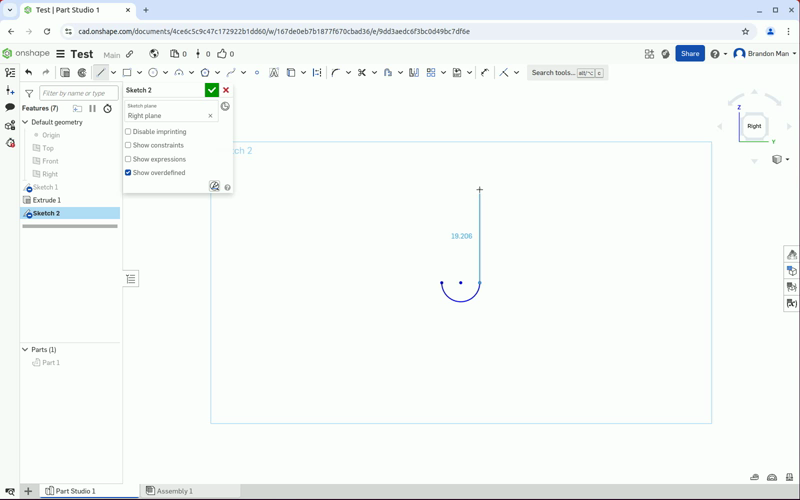
click(479, 189)
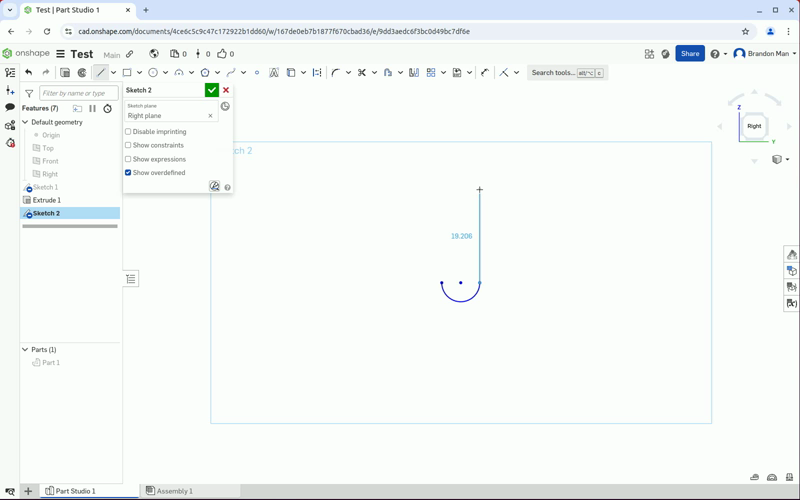
key_up(shift)
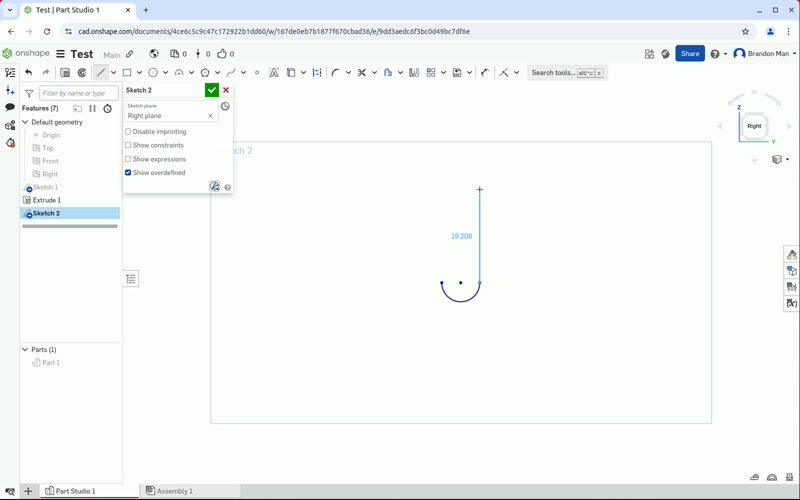
key_down(shift)
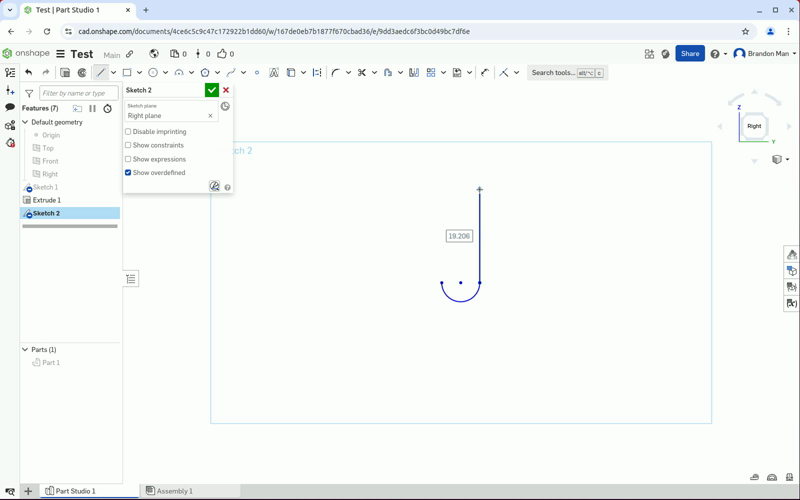
mouse_move(509, 189)
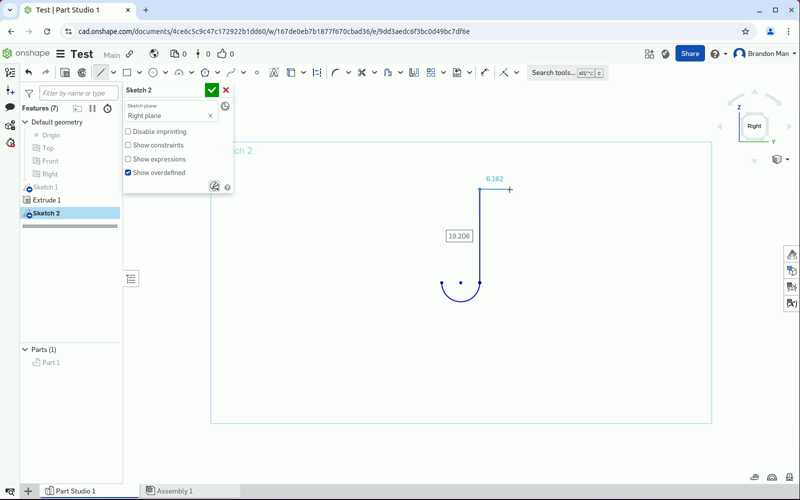
mouse_move(466, 189)
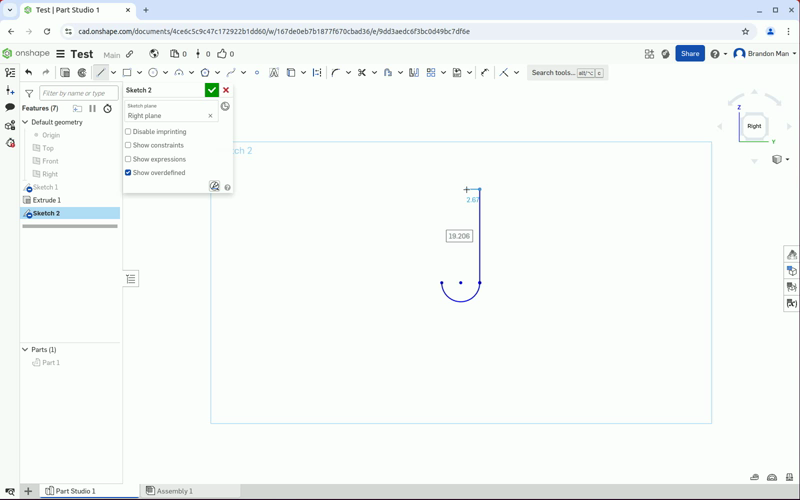
click(466, 189)
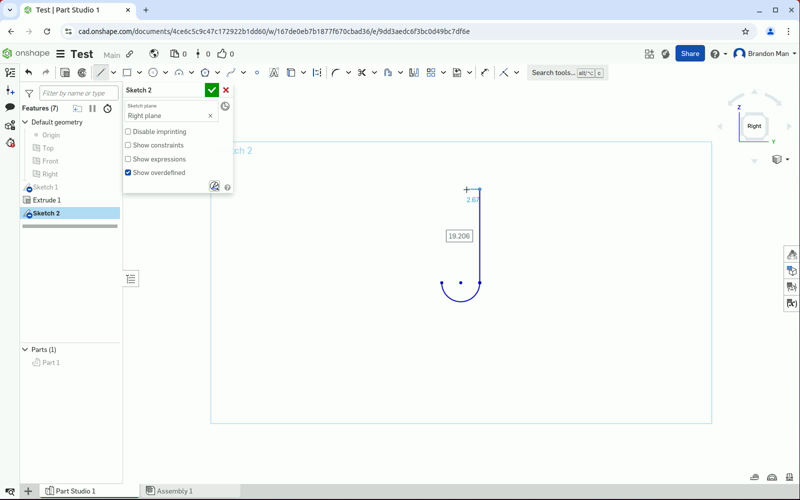
key_up(shift)
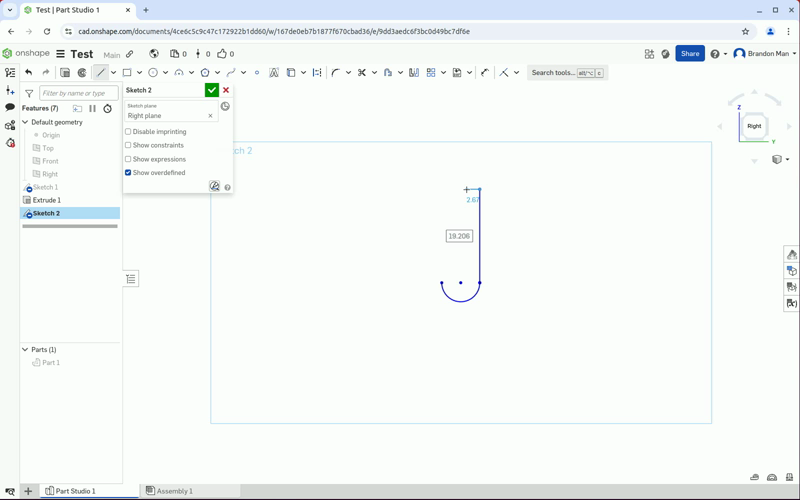
key(esc)
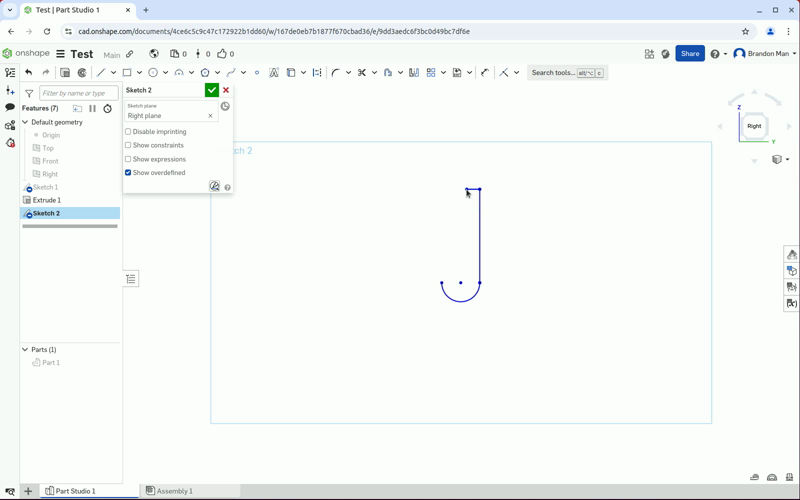
key(a)
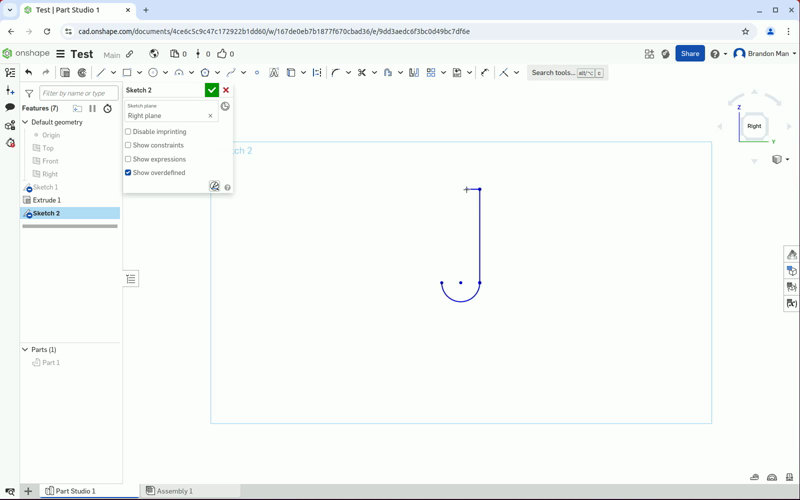
mouse_move(466, 189)
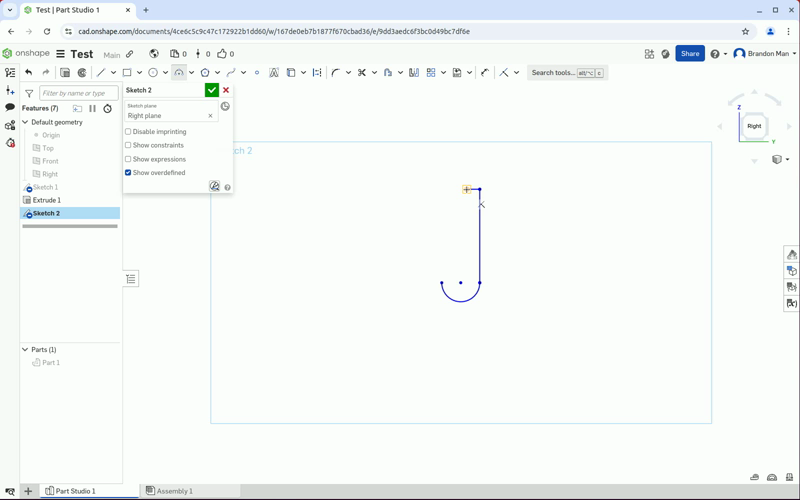
click(466, 189)
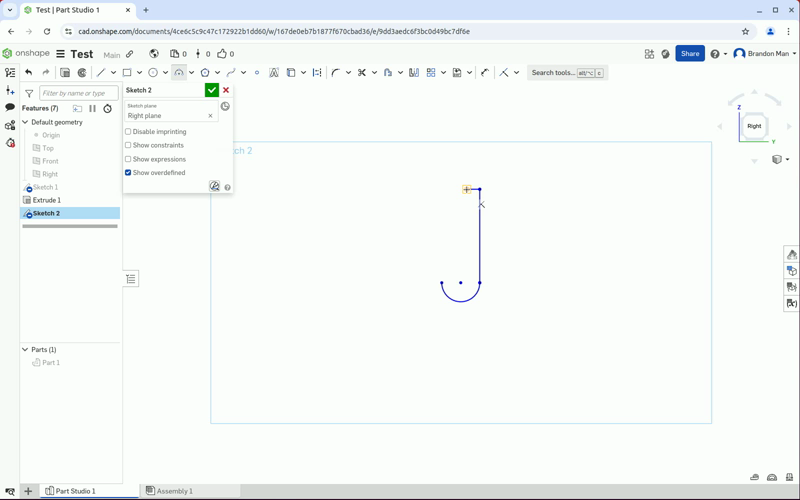
key_down(shift)
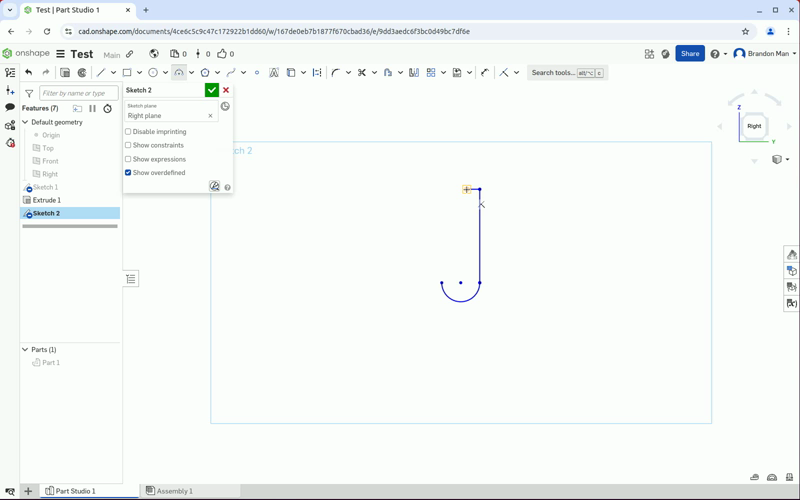
mouse_move(454, 189)
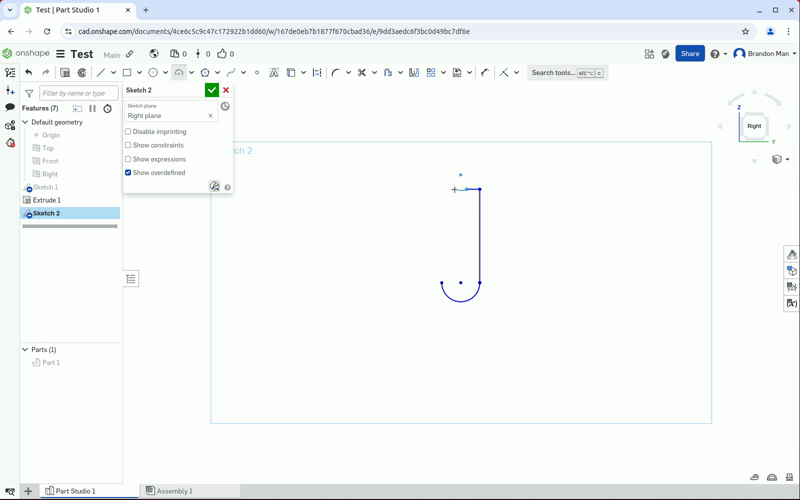
click(454, 189)
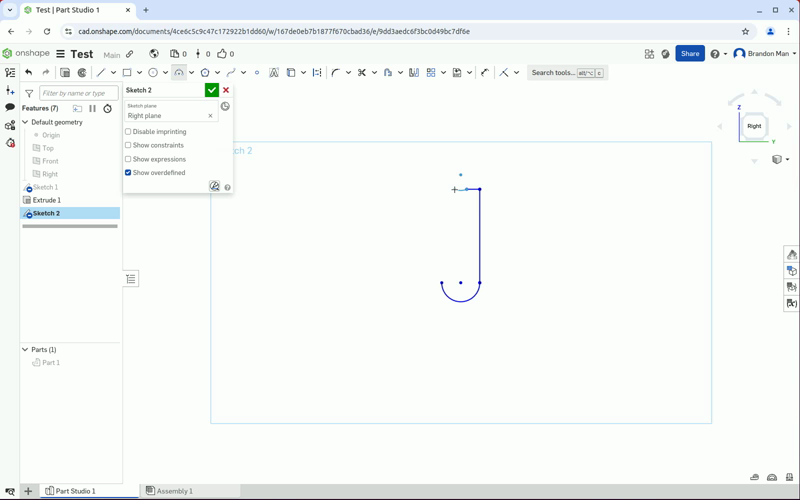
mouse_move(460, 195)
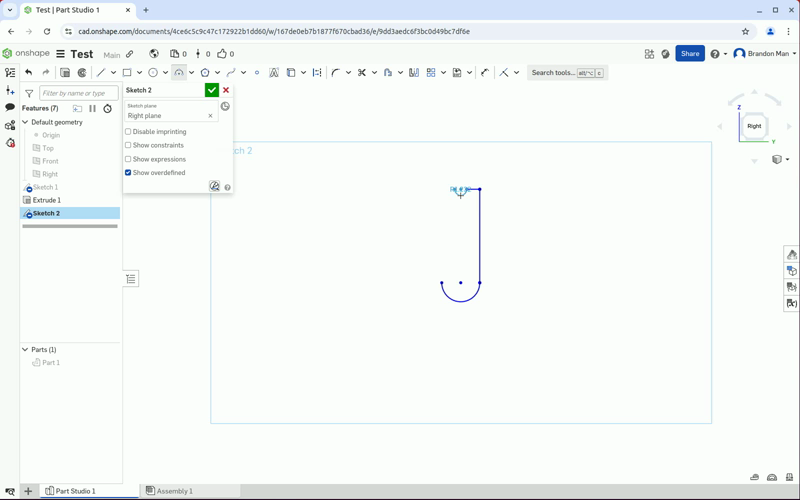
click(460, 195)
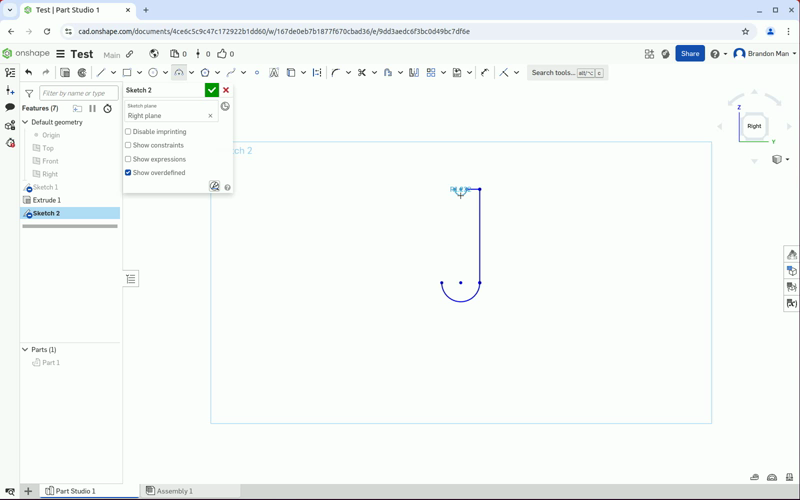
key_up(shift)
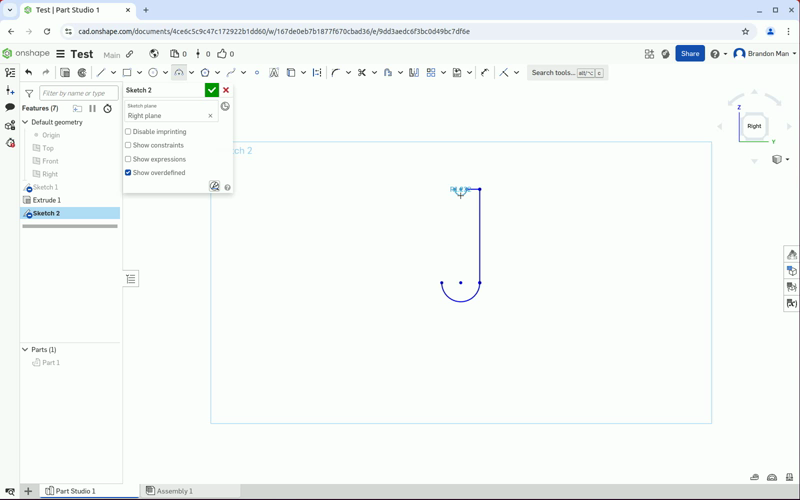
key(esc)
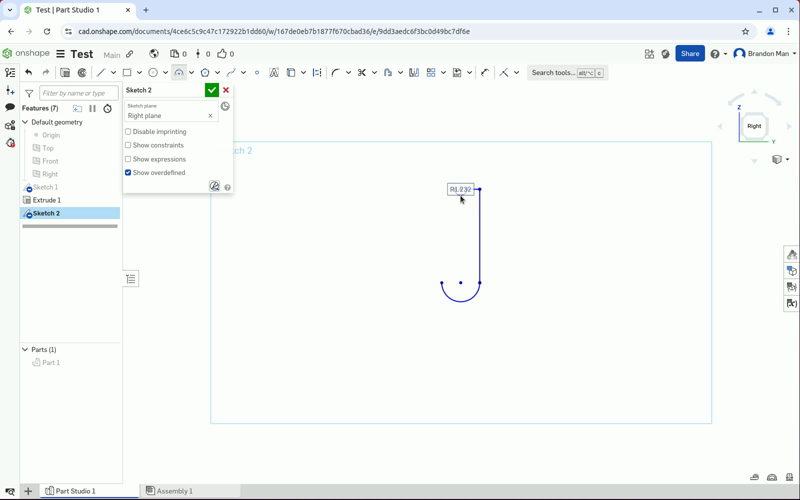
key(l)
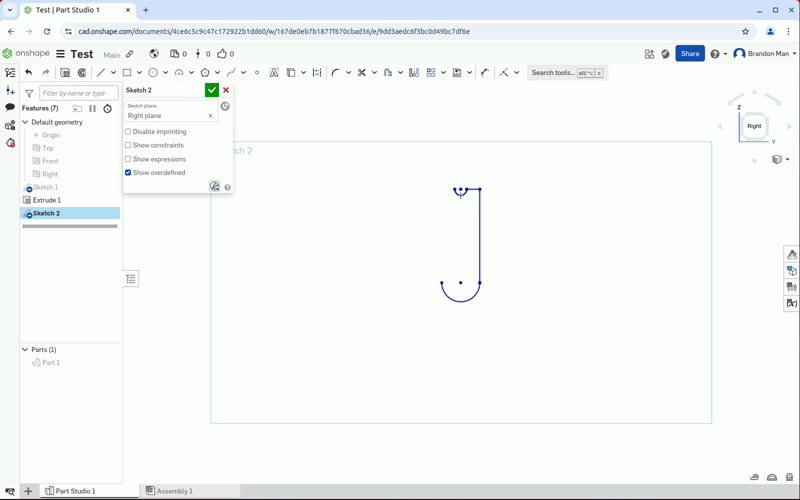
mouse_move(454, 189)
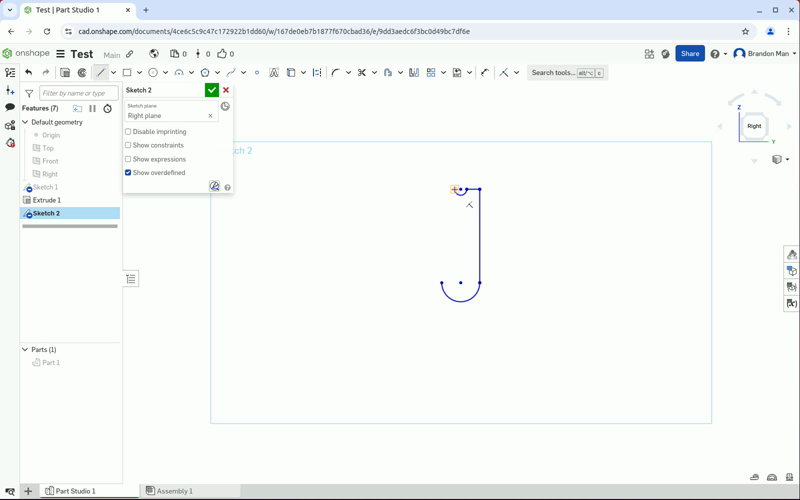
click(454, 189)
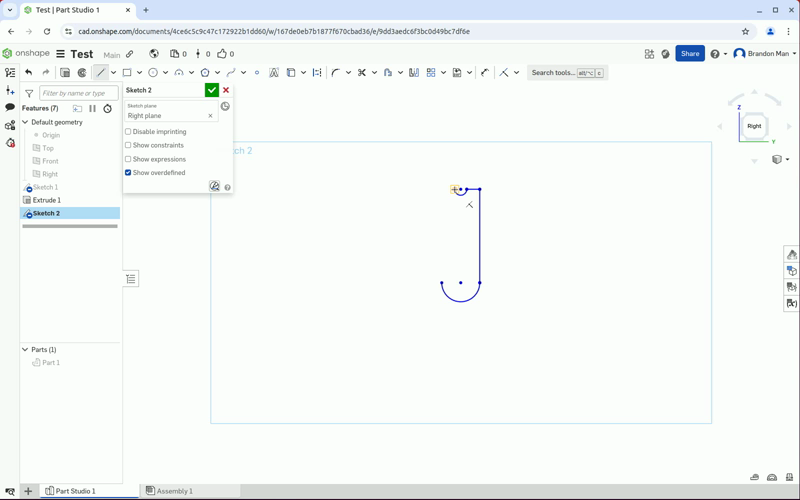
key_down(shift)
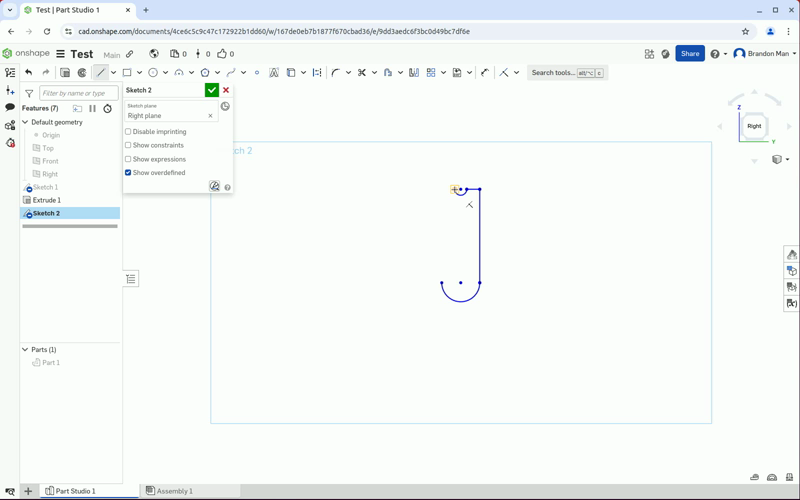
mouse_move(484, 189)
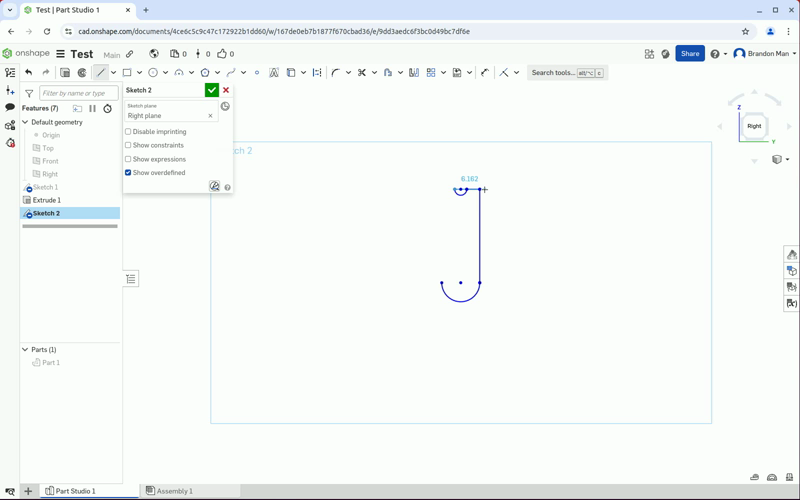
mouse_move(441, 189)
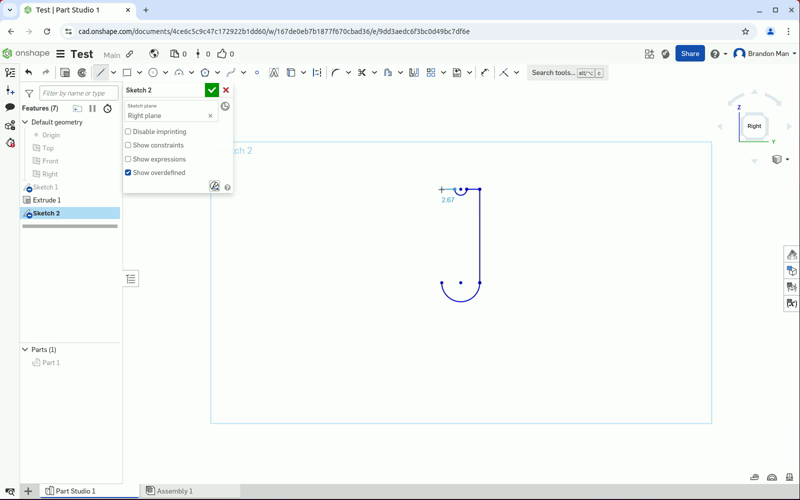
click(441, 189)
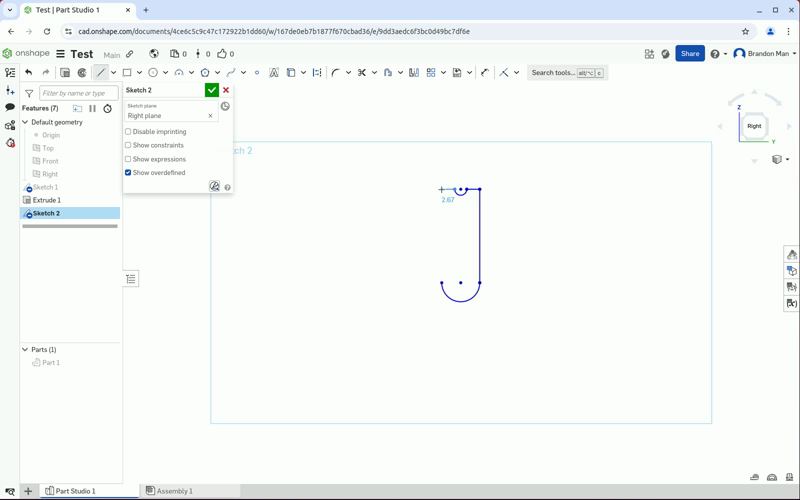
key_up(shift)
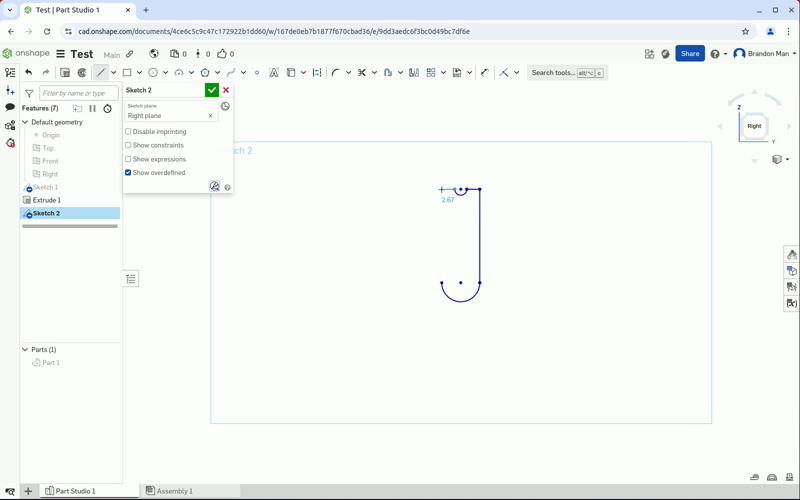
key_down(shift)
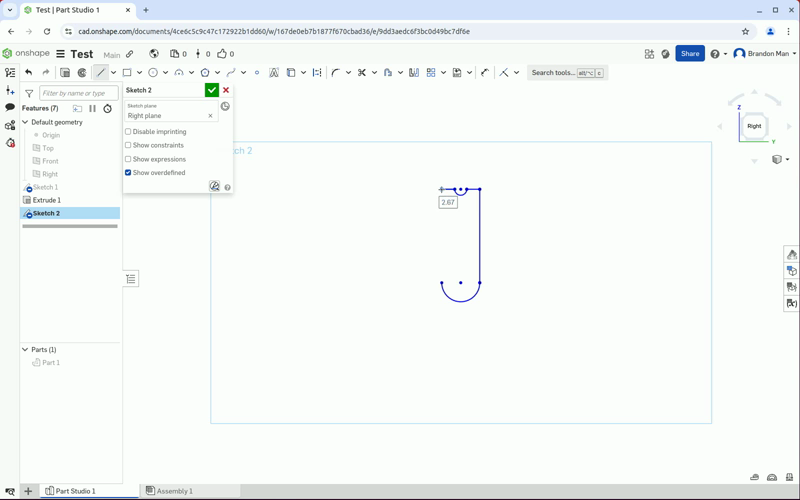
mouse_move(441, 282)
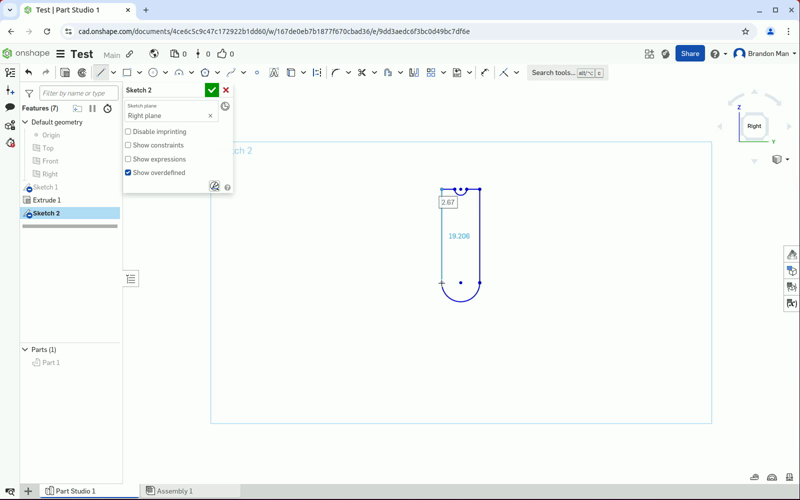
key_up(shift)
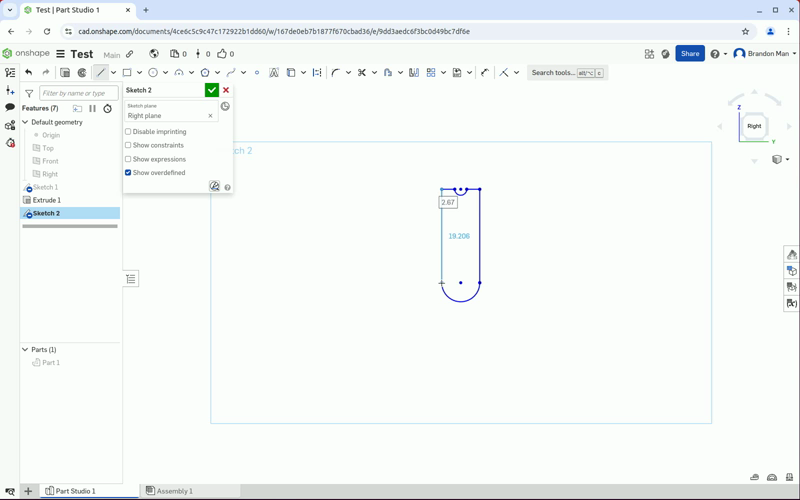
click(441, 282)
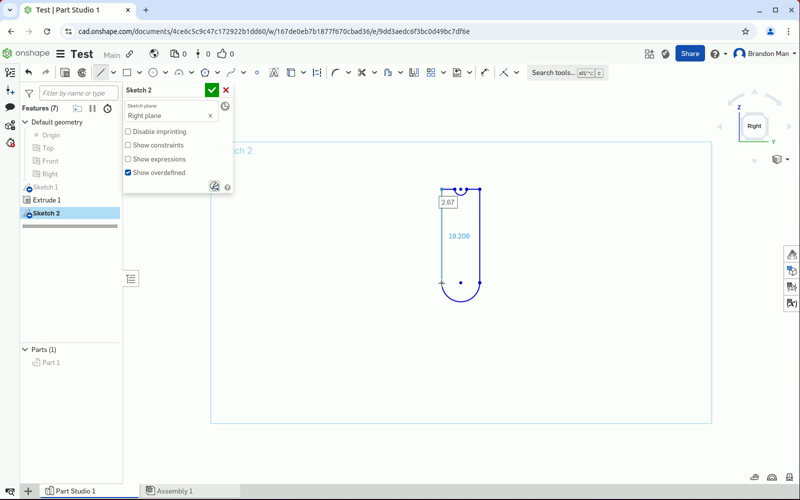
key(esc)
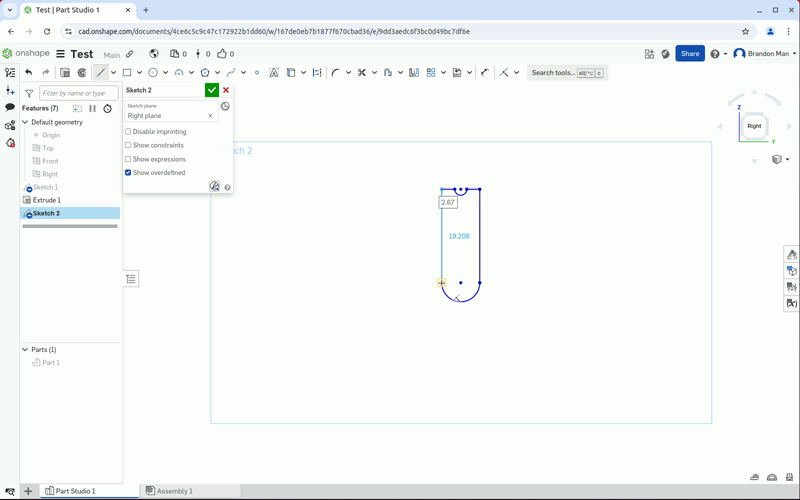
key(c)
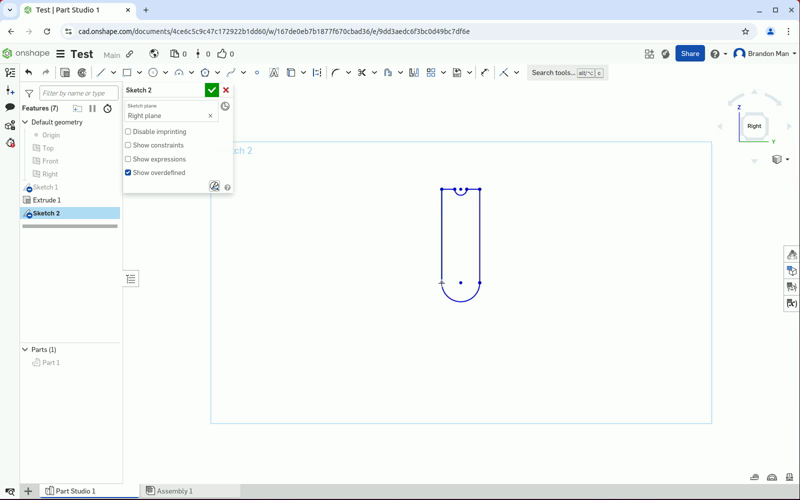
key_down(shift)
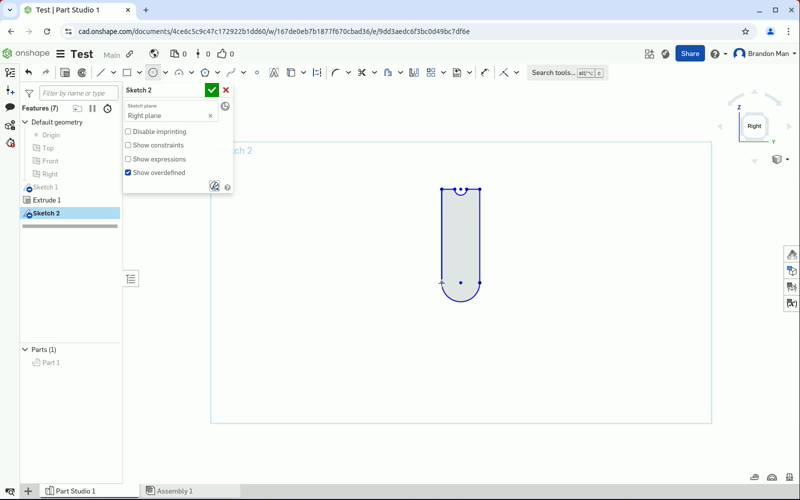
mouse_move(460, 282)
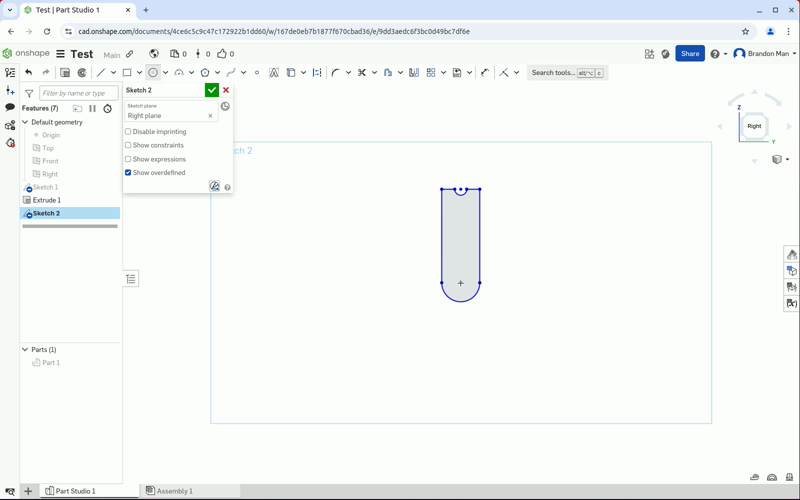
click(460, 282)
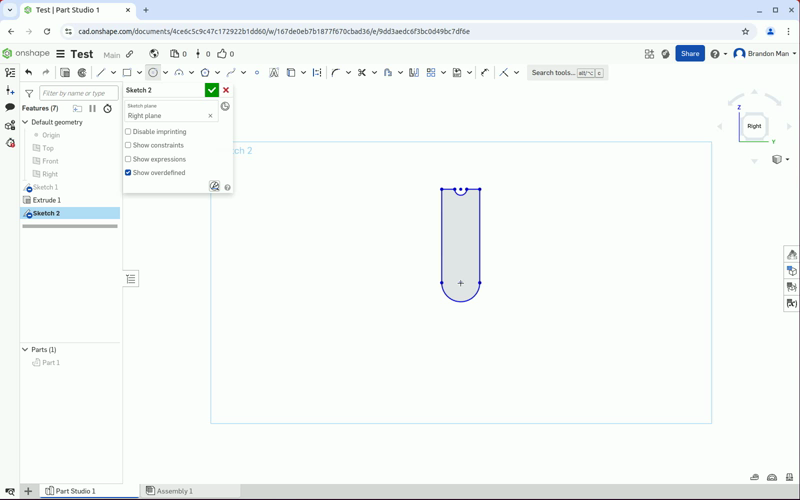
key_up(shift)
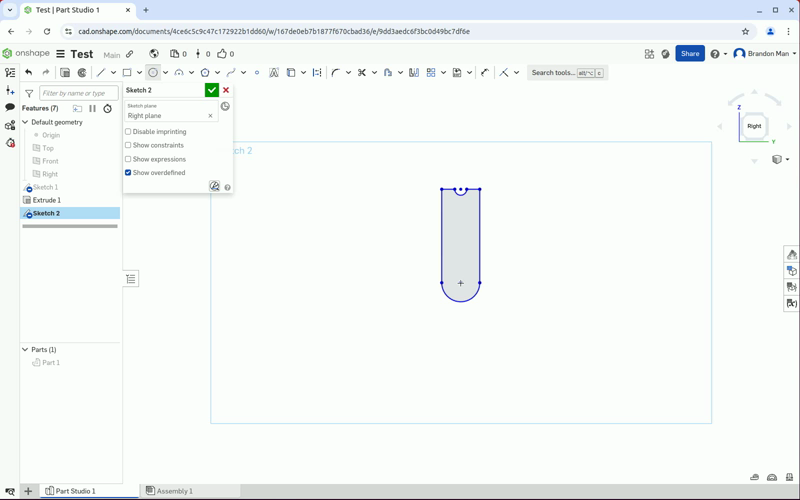
mouse_move(466, 282)
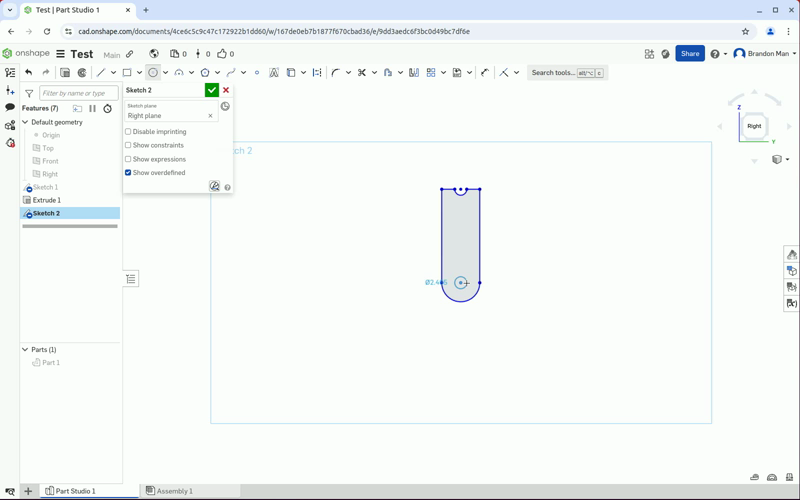
click(466, 282)
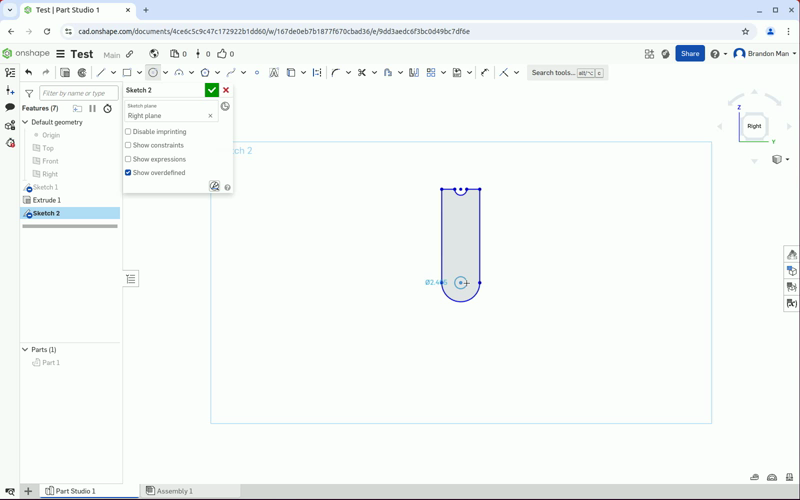
key(esc)
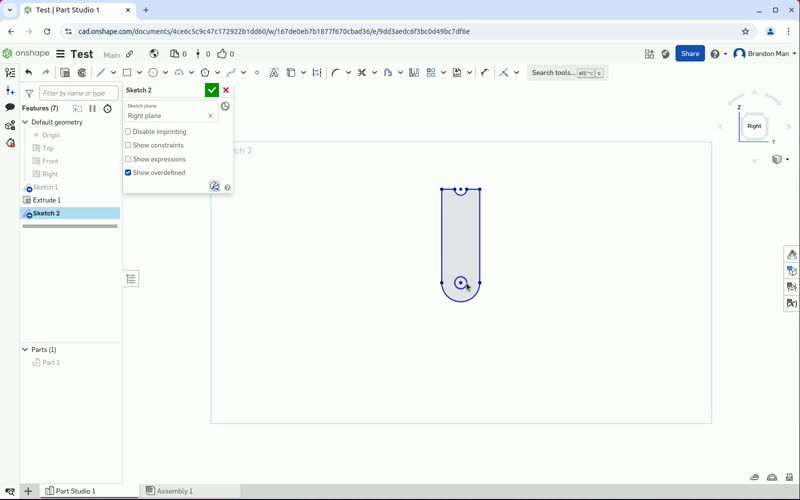
mouse_move(456, 259)
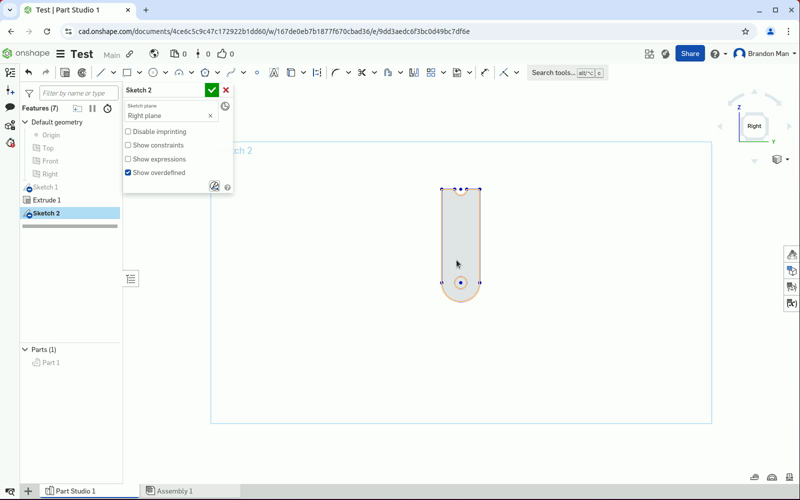
click(456, 259)
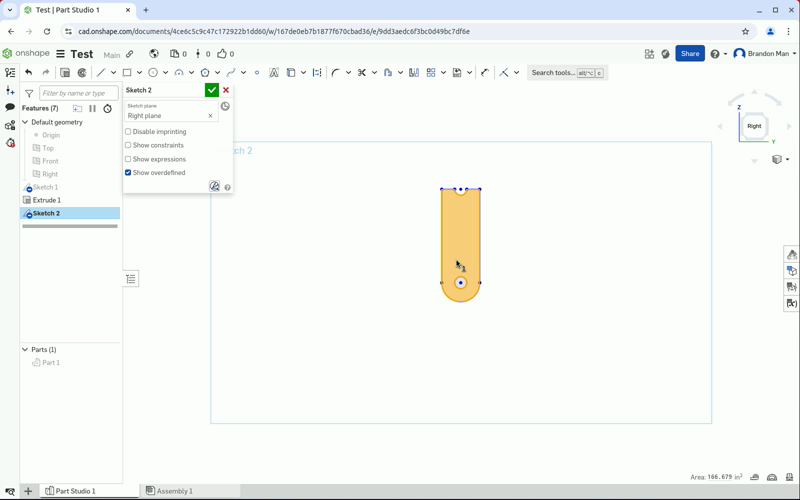
mouse_move(73, 352)
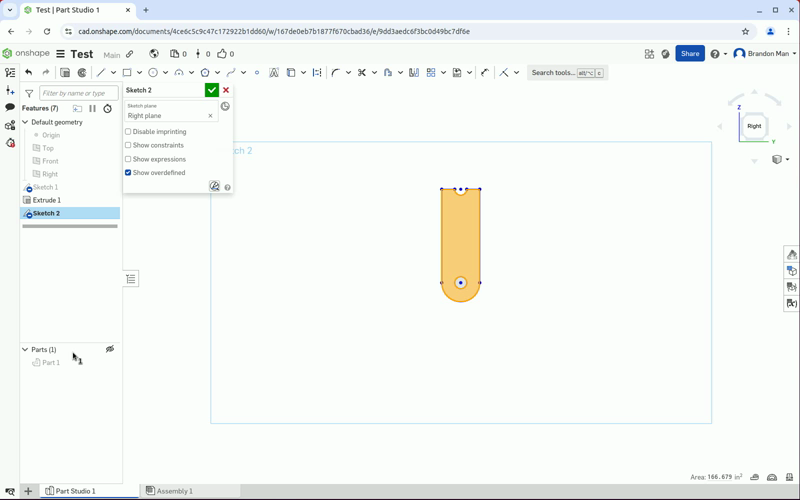
key(shift+y)
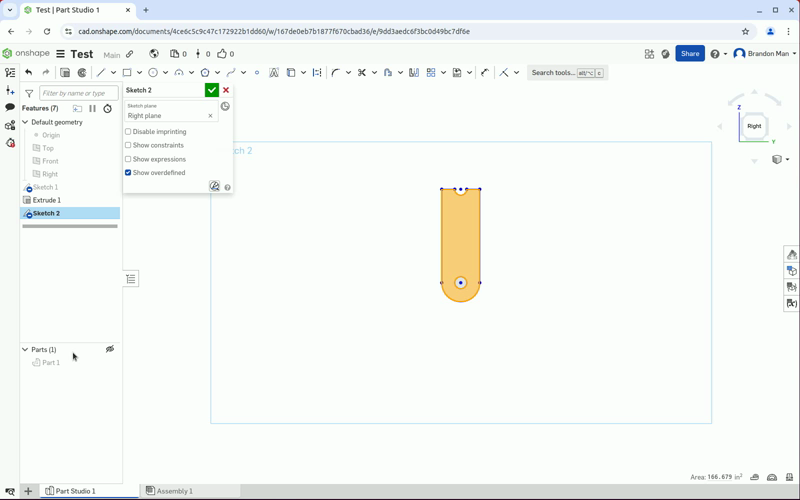
key(shift+e)
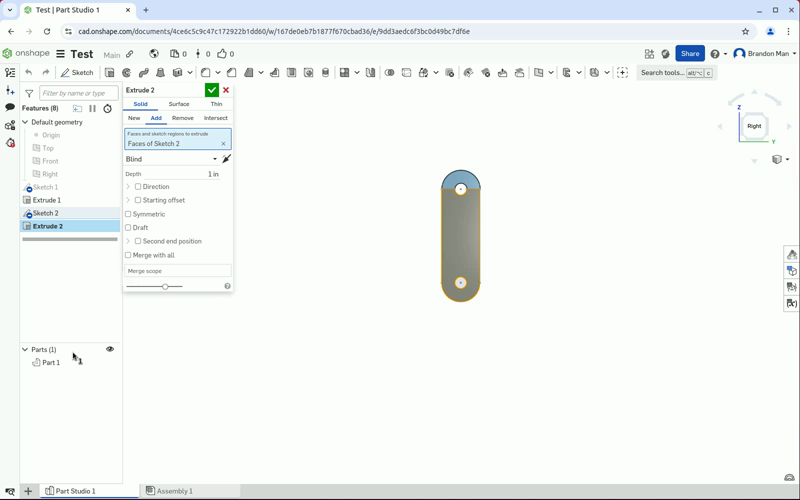
mouse_move(143, 106)
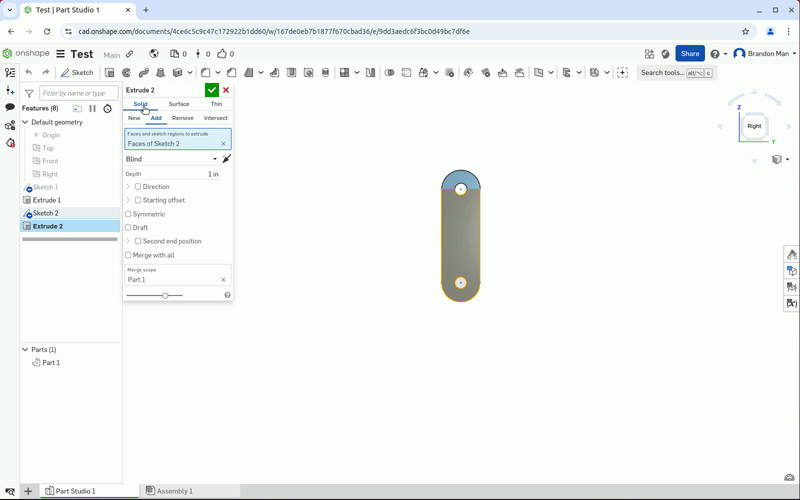
click(143, 106)
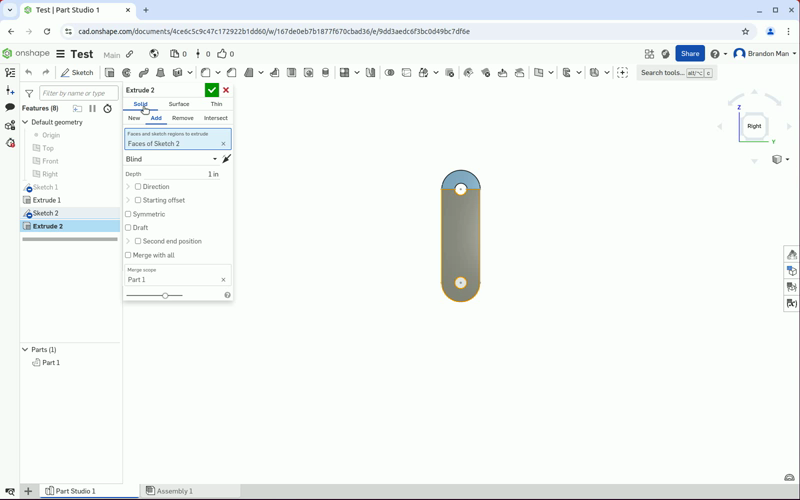
mouse_move(137, 120)
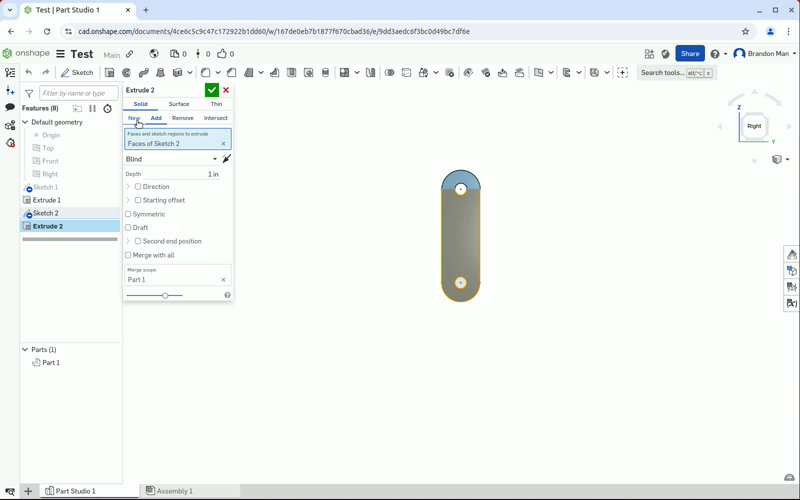
click(137, 120)
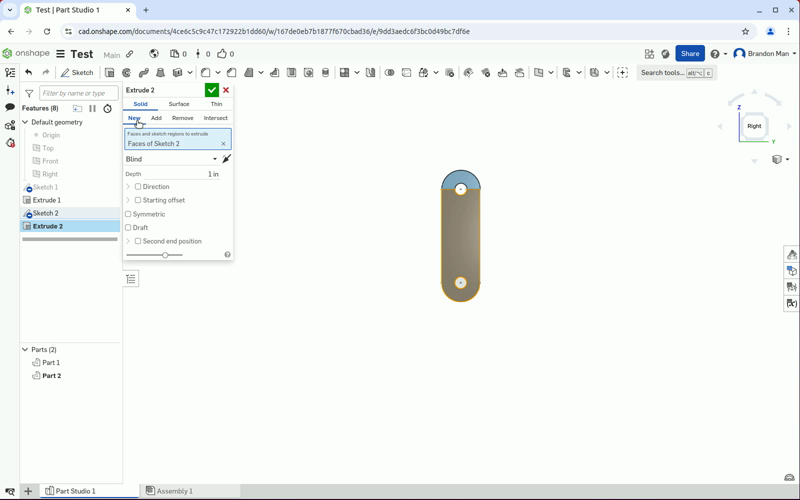
key(tab, 4)
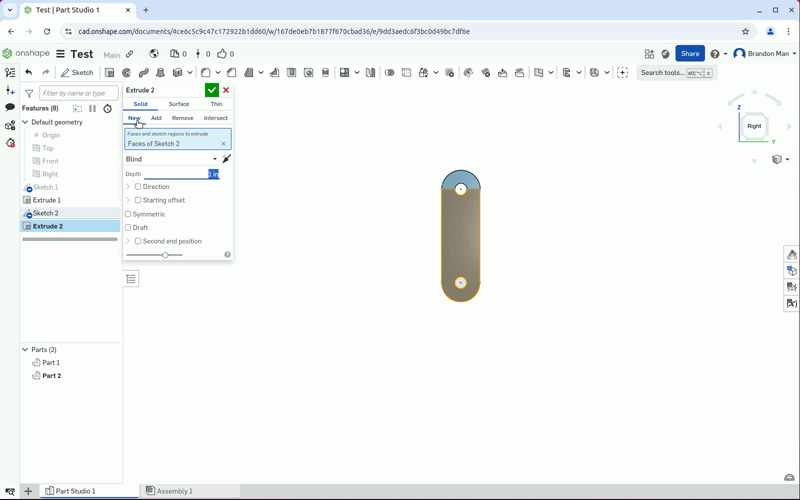
text(1.204)
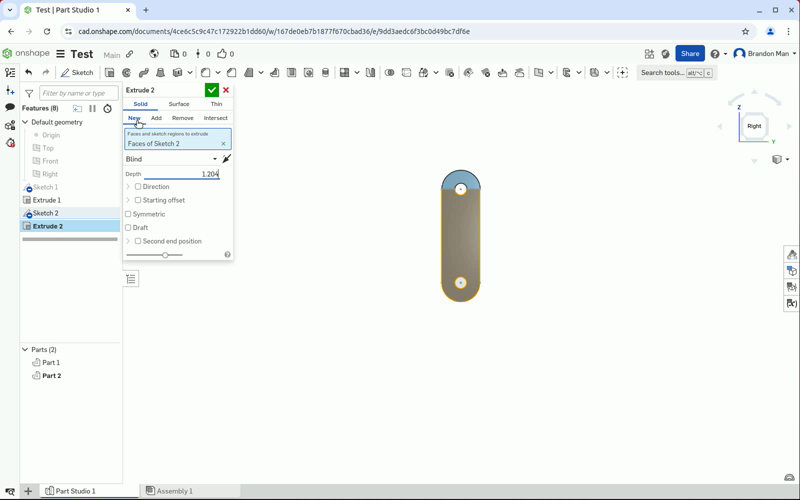
key(enter)
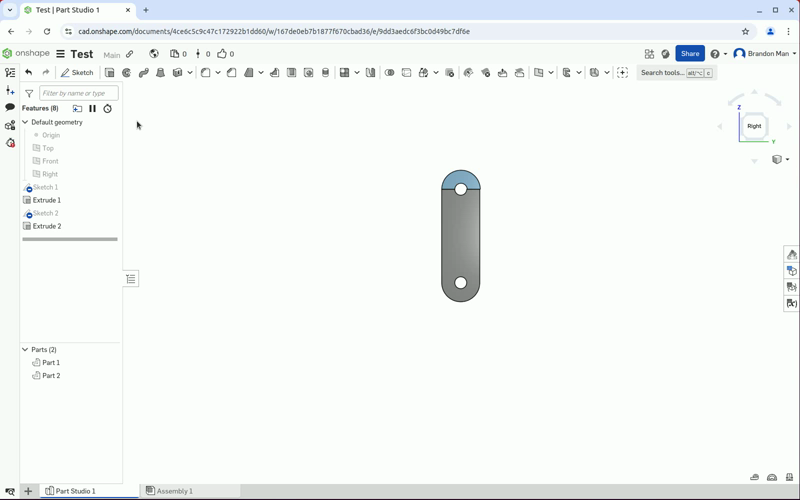
key(shift+h)
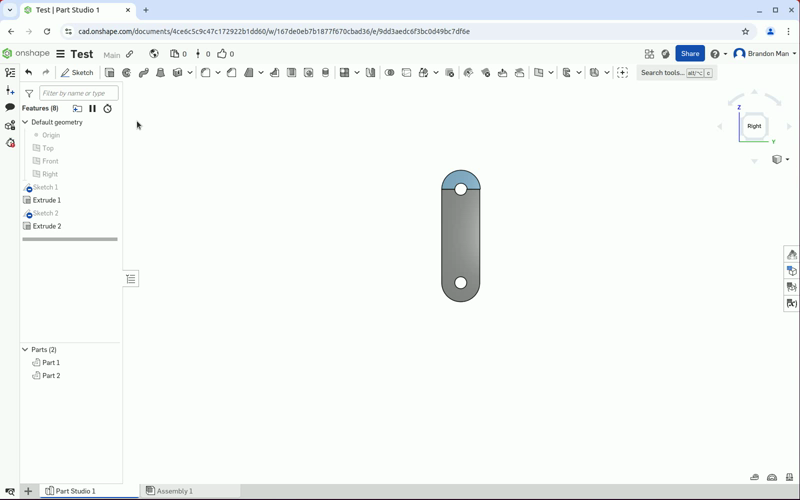
key(shift+h)
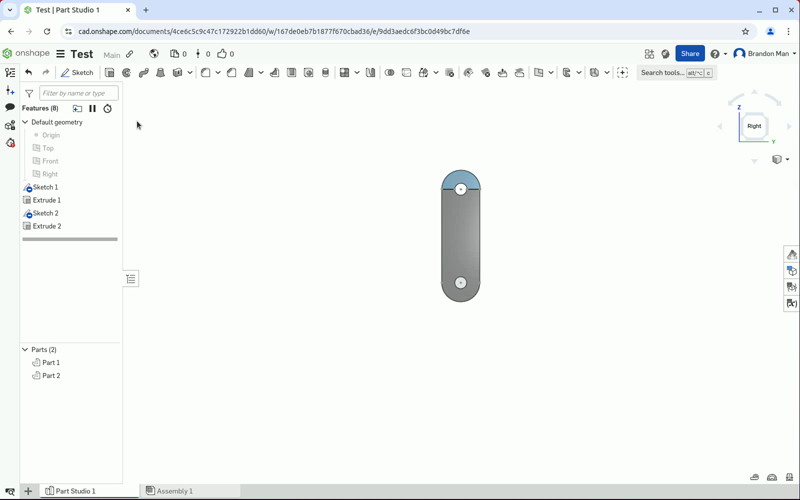
key(shift+7)
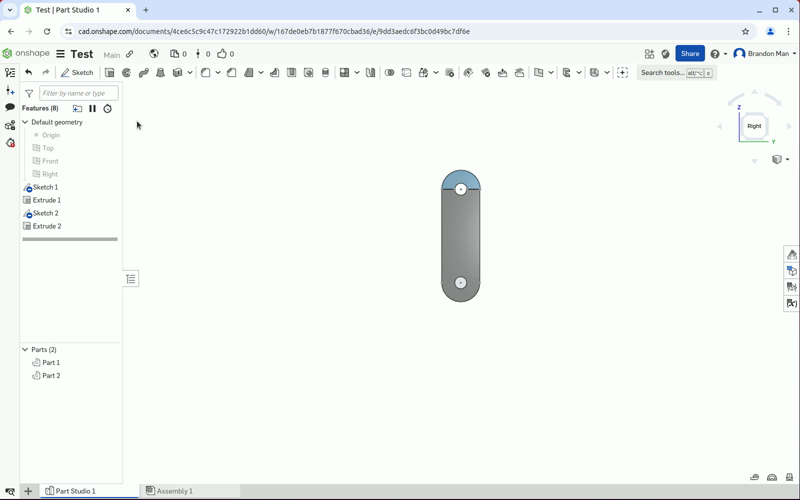
key(right, 2)
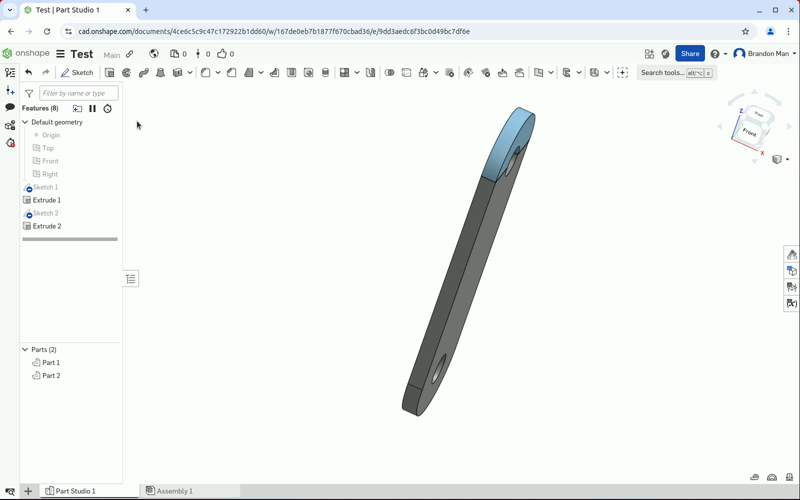
key(down, 2)
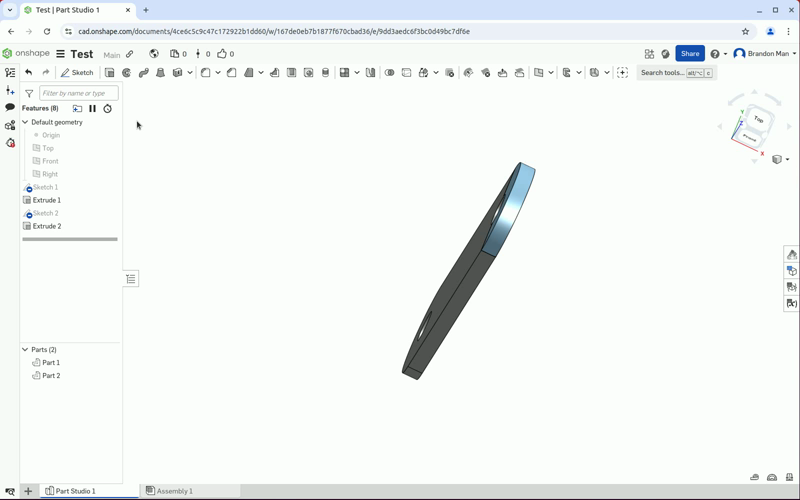
key(up, 2)
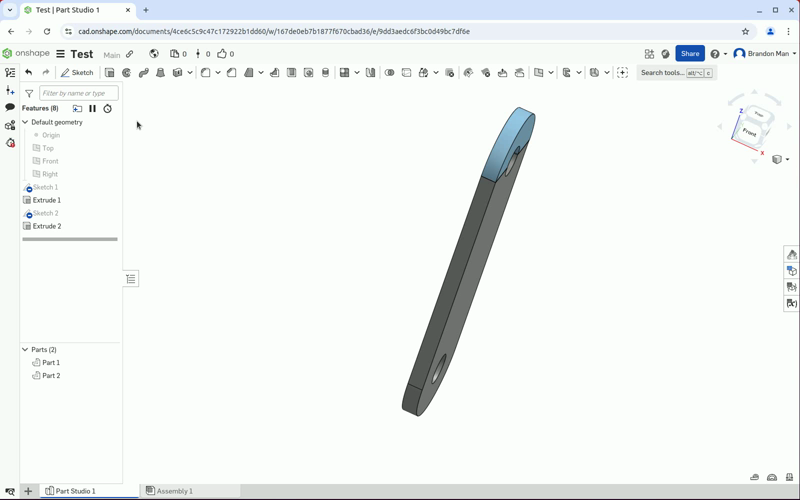
key(left, 2)
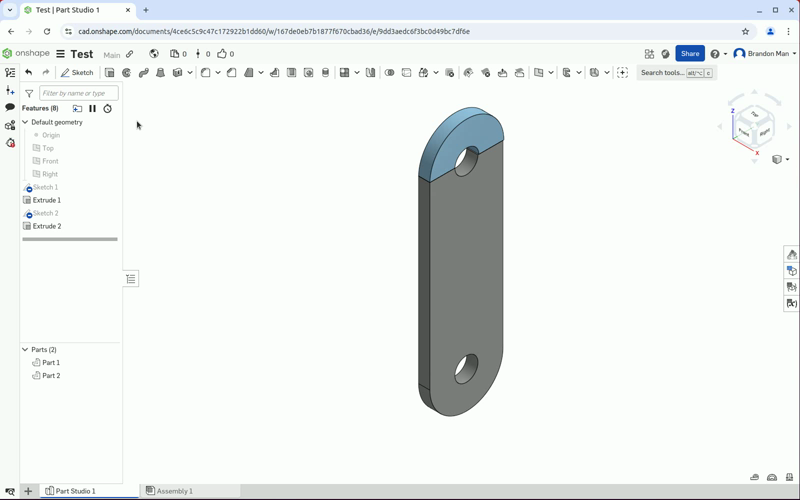
mouse_move(73, 189)
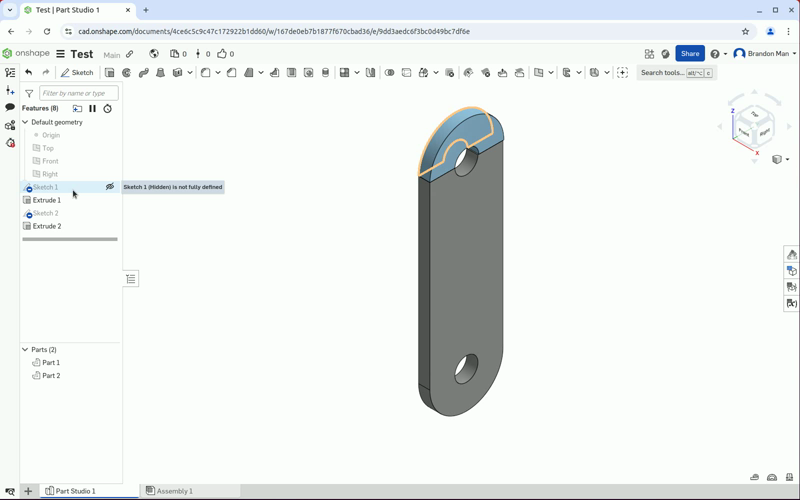
click(73, 189)